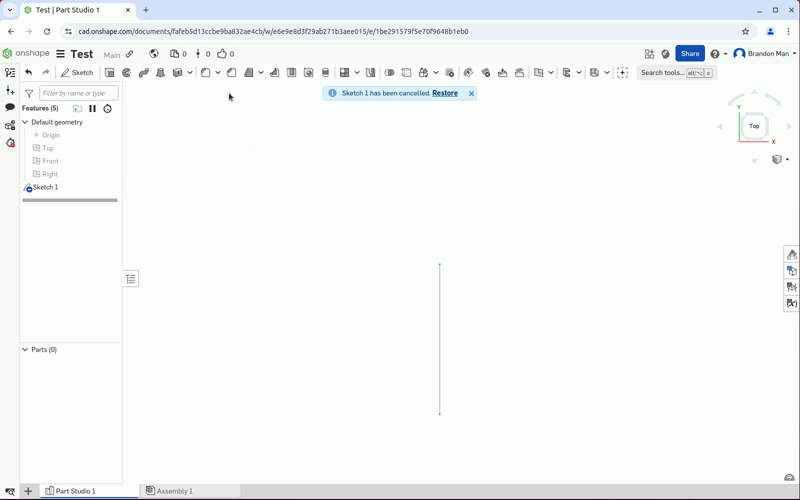
key(shift+h)
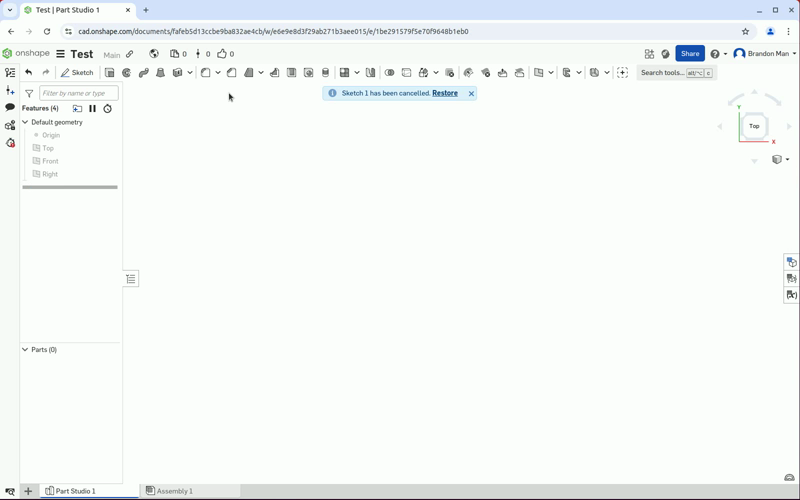
mouse_move(73, 352)
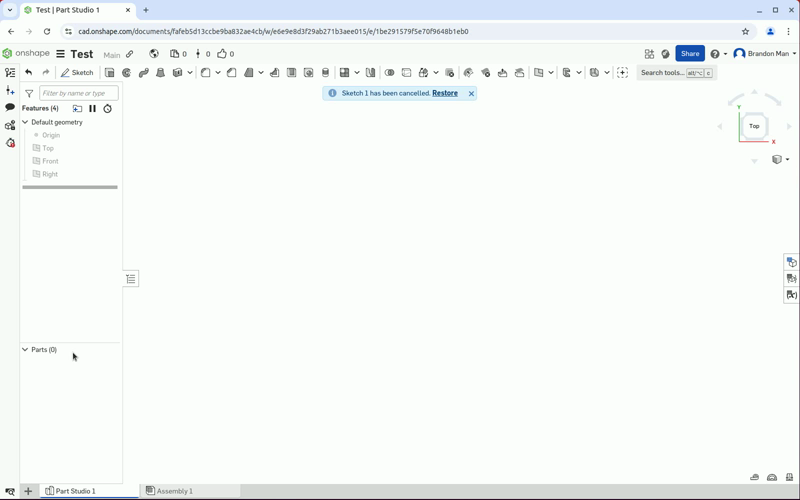
key(y)
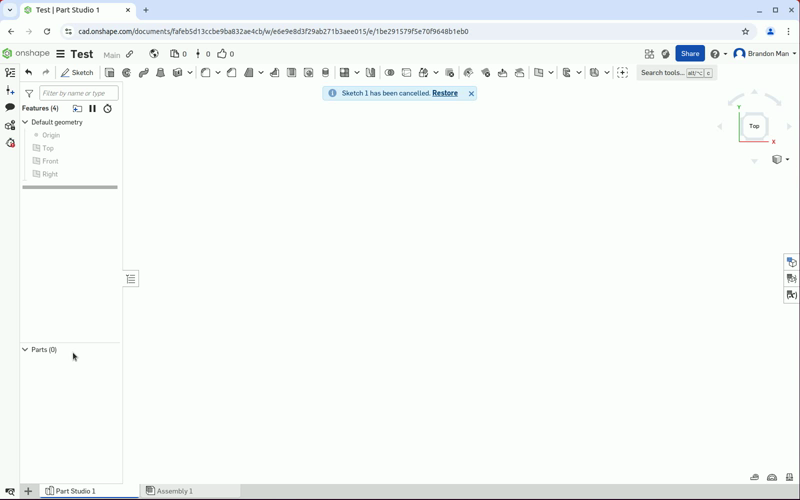
key(shift+p)
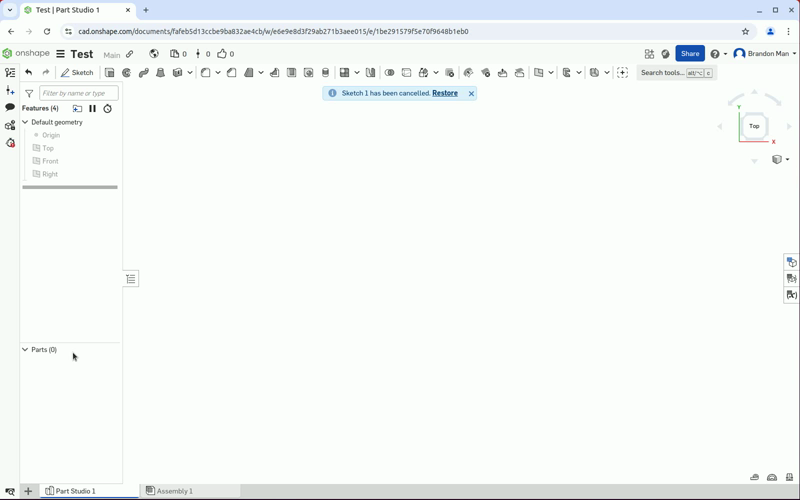
key(space)
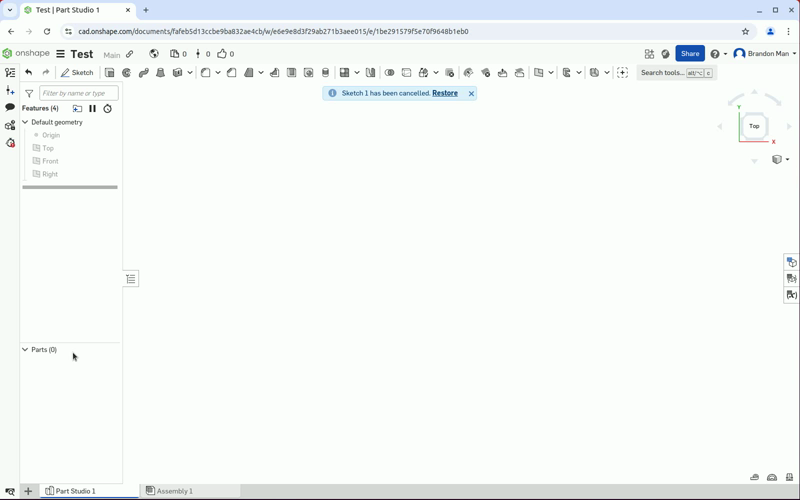
key_down(shift)
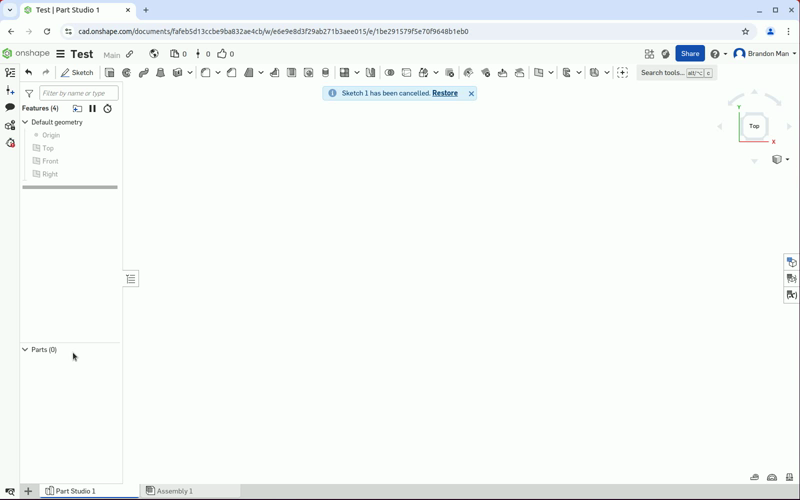
key(up)
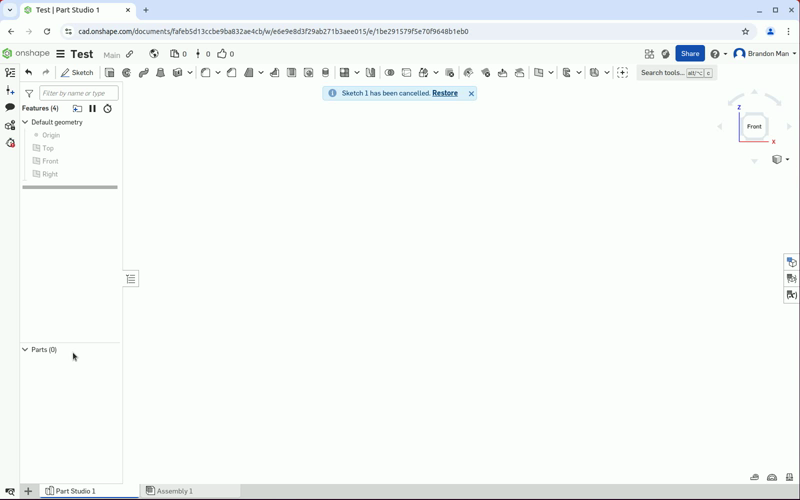
key_up(shift)
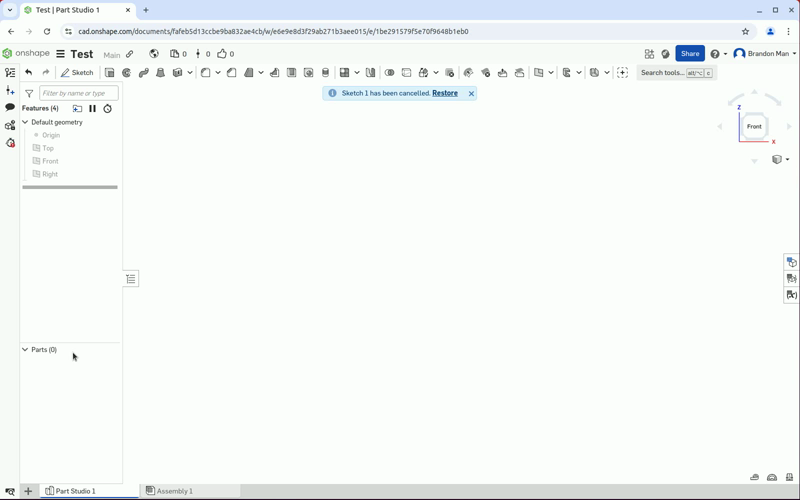
mouse_move(73, 352)
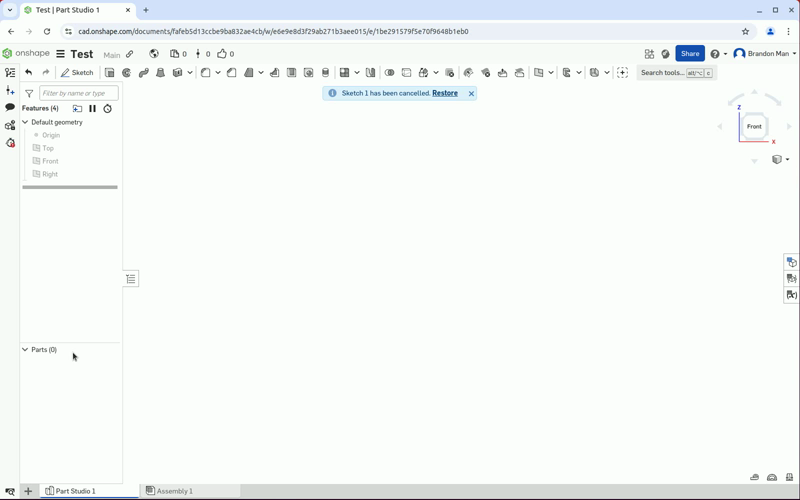
key(shift+y)
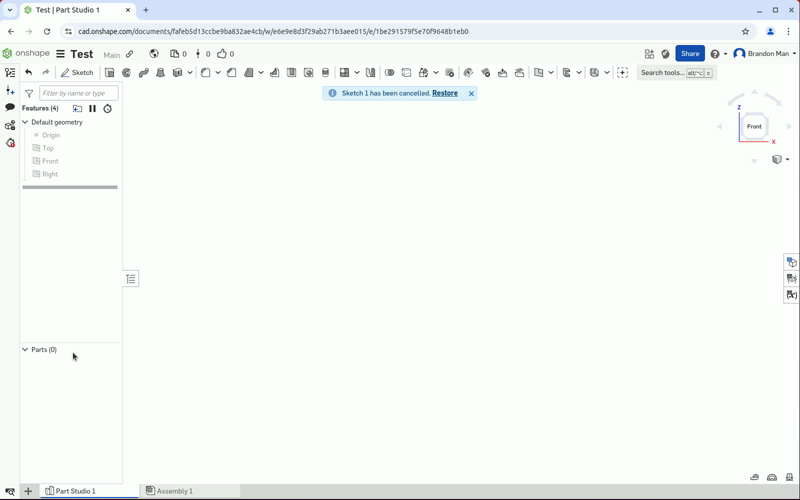
key(shift+s)
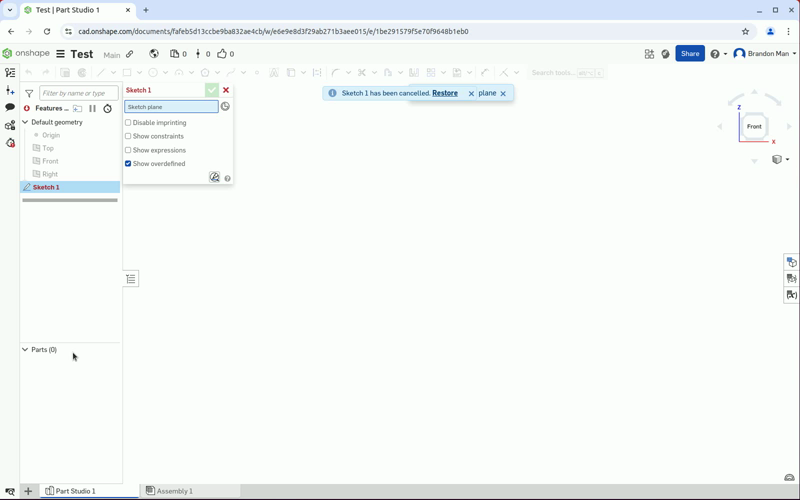
mouse_move(73, 163)
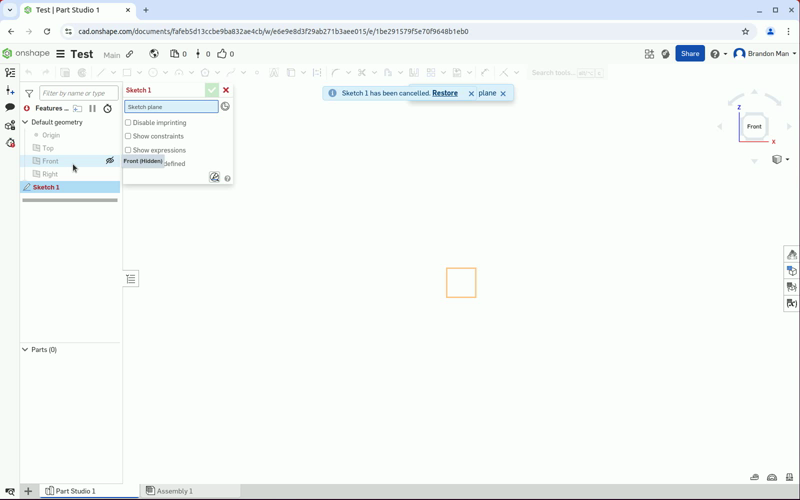
click(73, 163)
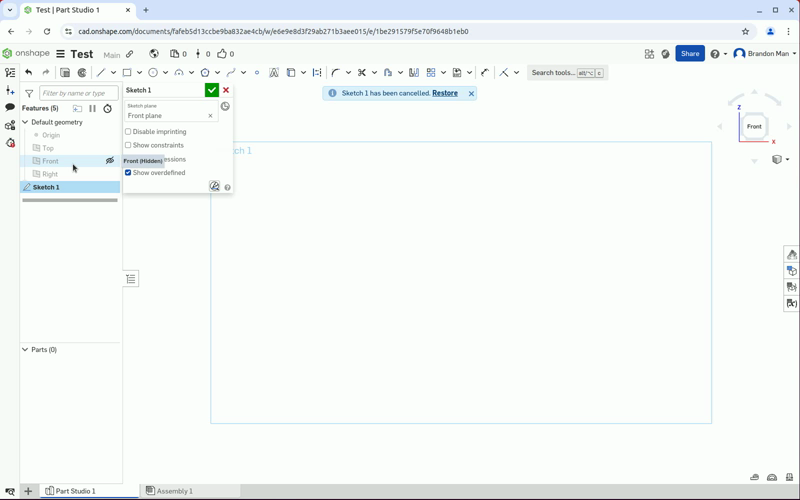
mouse_move(73, 352)
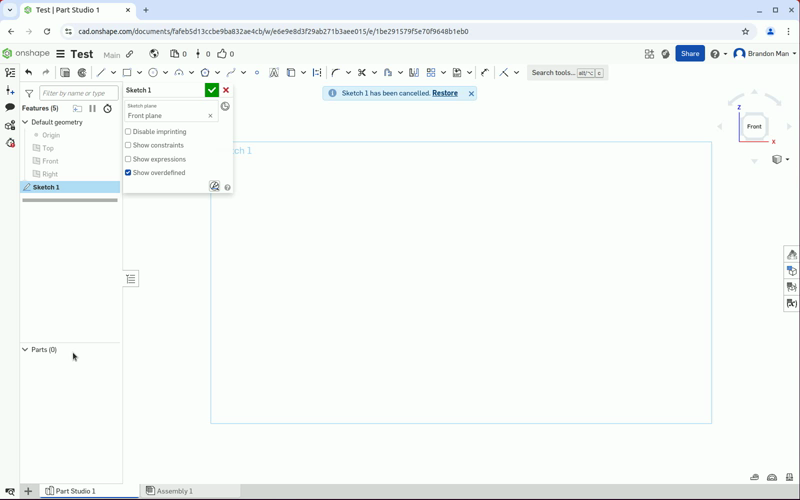
key(y)
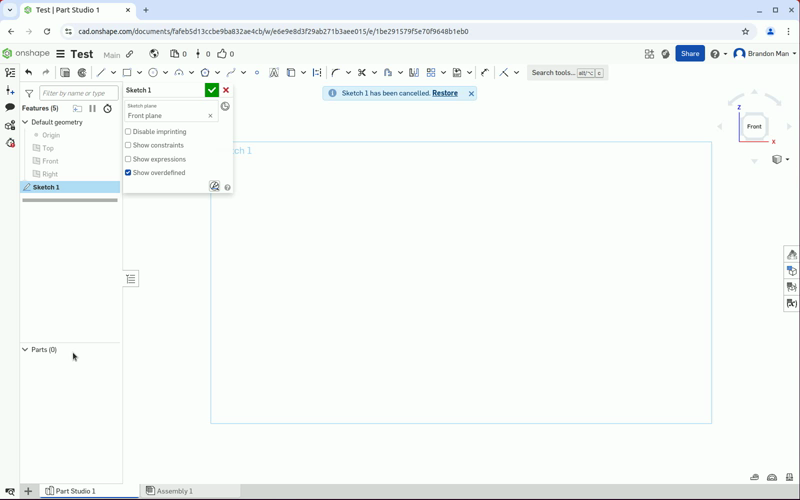
key(l)
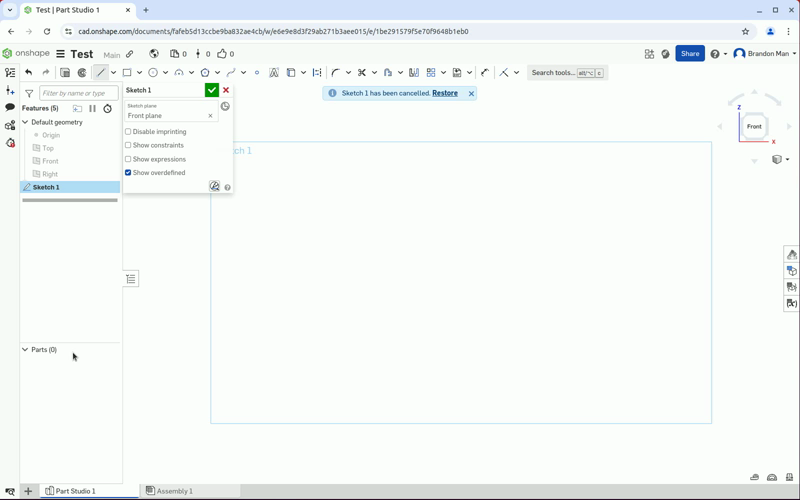
key_down(shift)
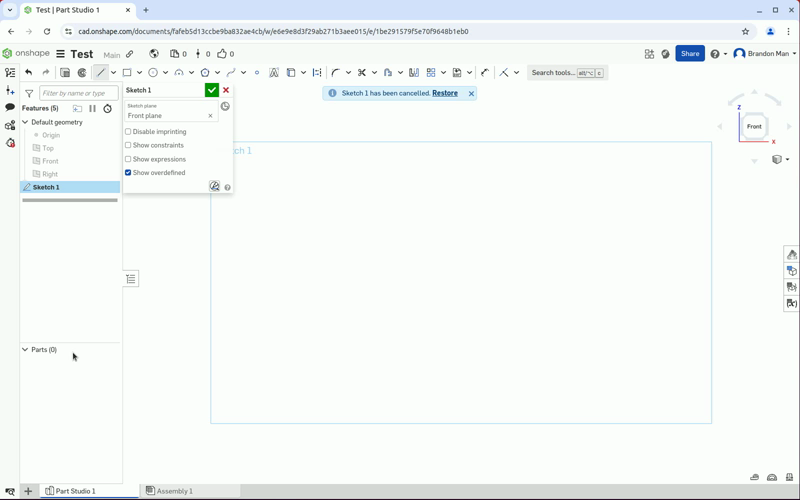
mouse_move(386, 322)
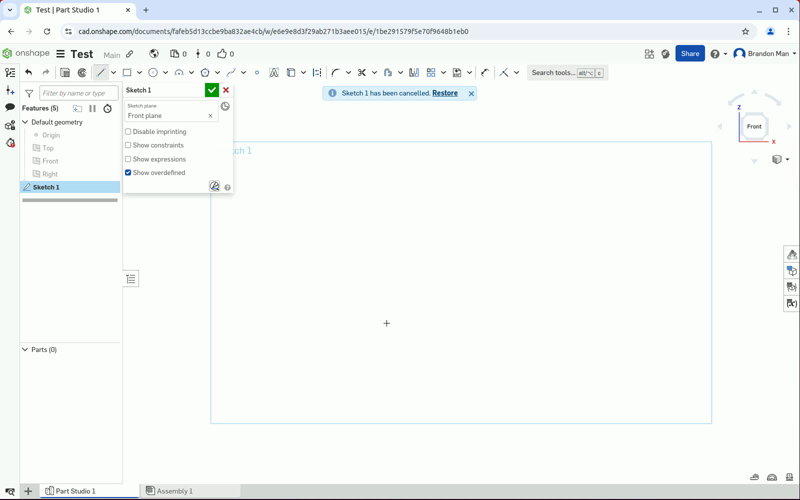
click(386, 322)
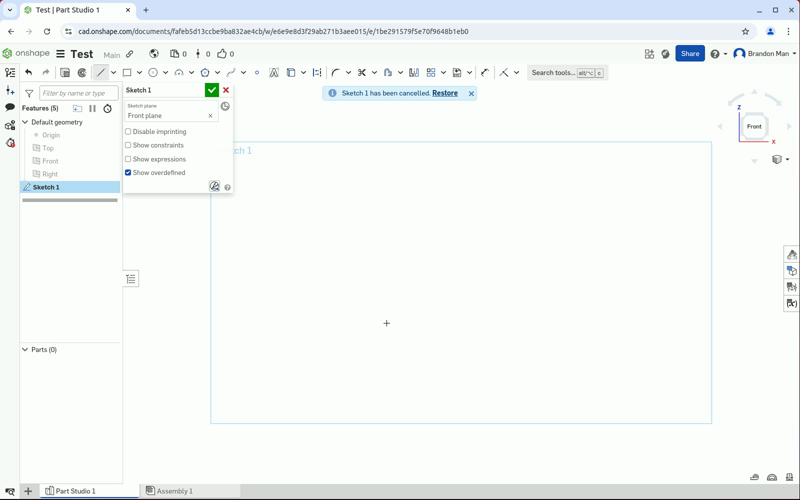
key_up(shift)
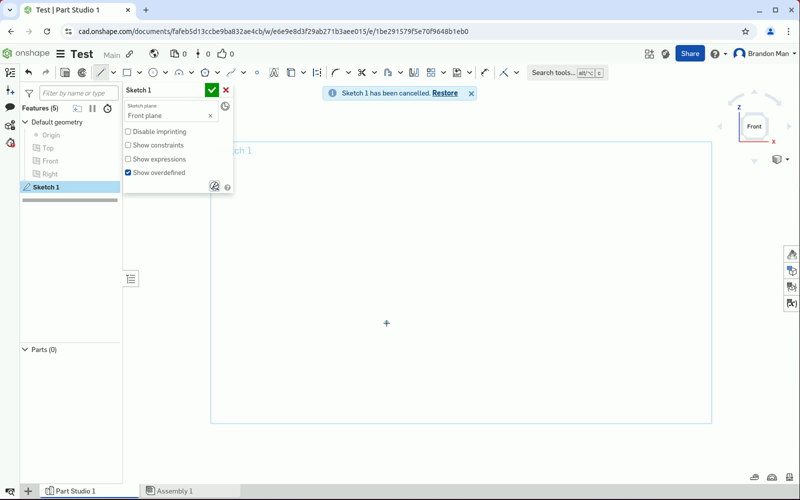
key_down(shift)
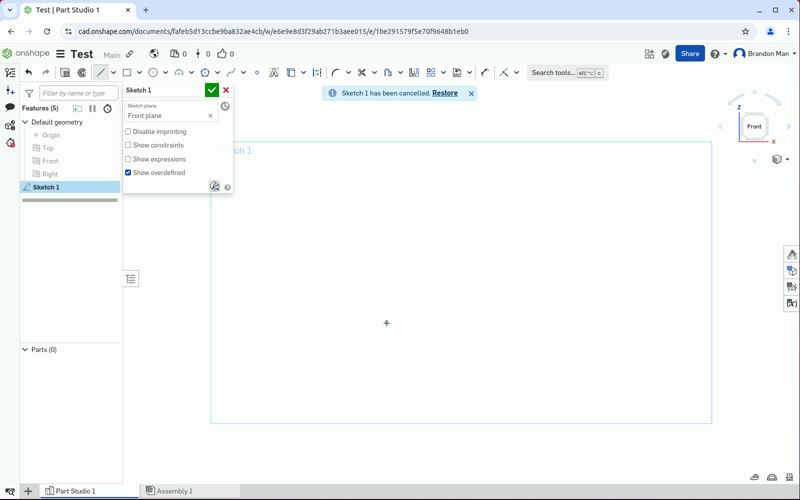
mouse_move(572, 322)
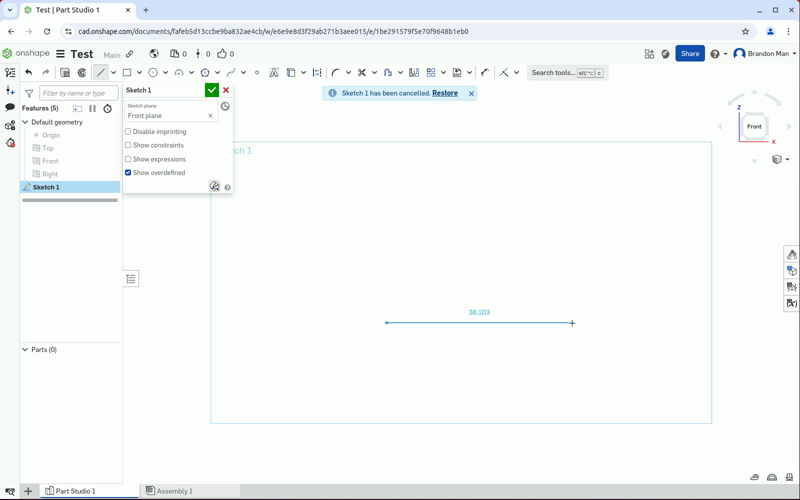
click(572, 322)
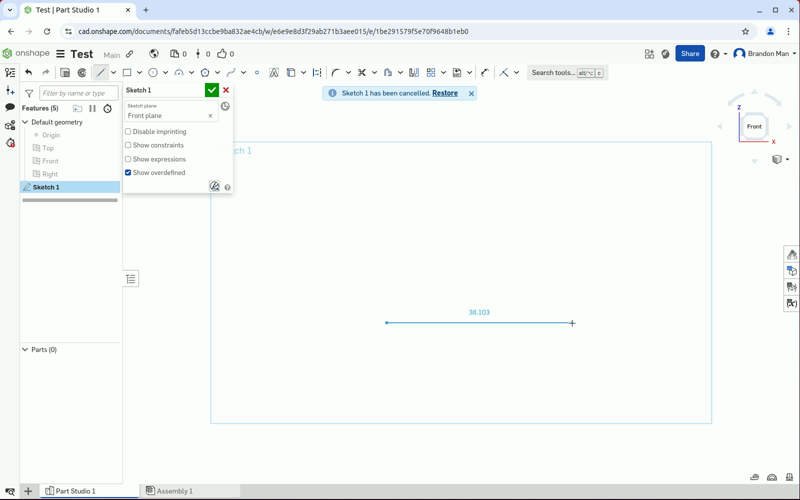
key_up(shift)
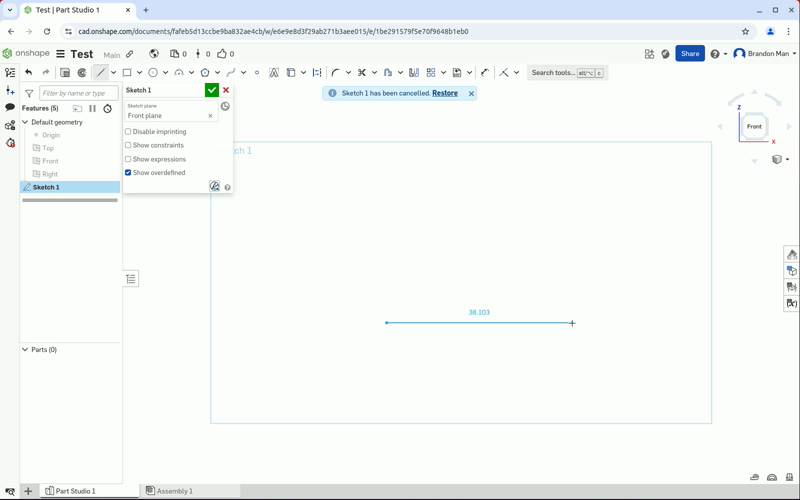
key_down(shift)
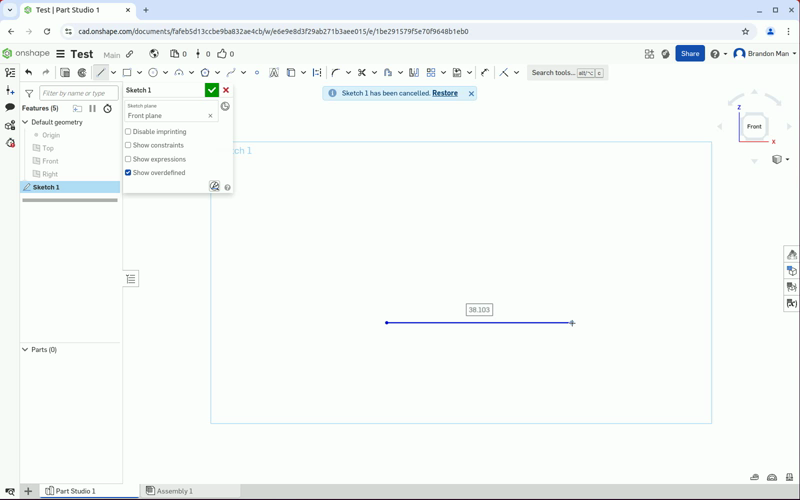
mouse_move(572, 215)
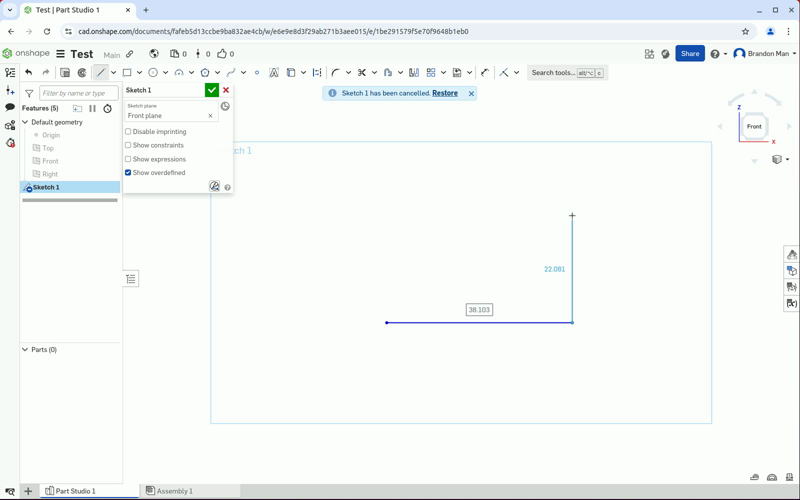
click(572, 215)
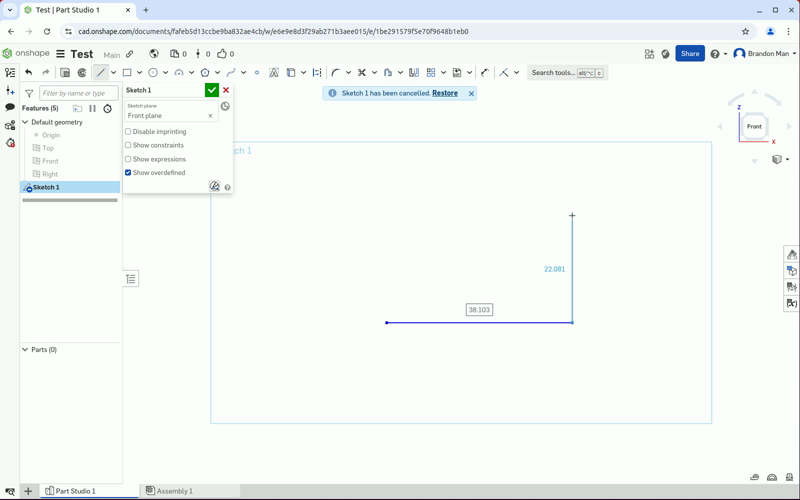
key_up(shift)
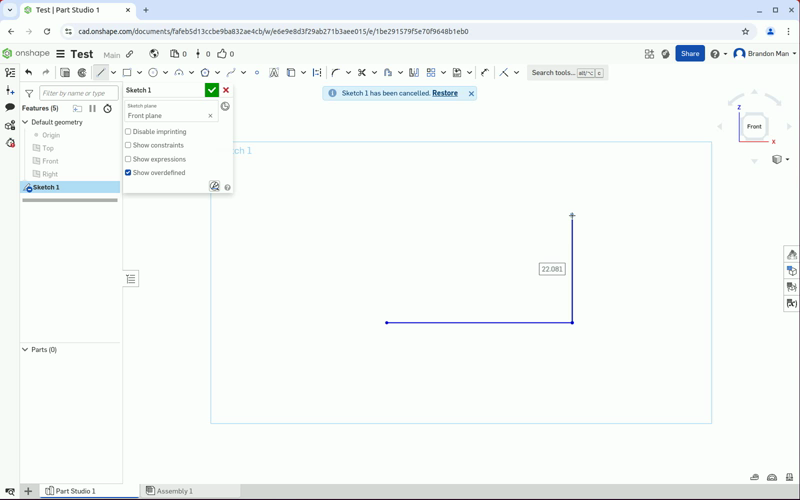
key_down(shift)
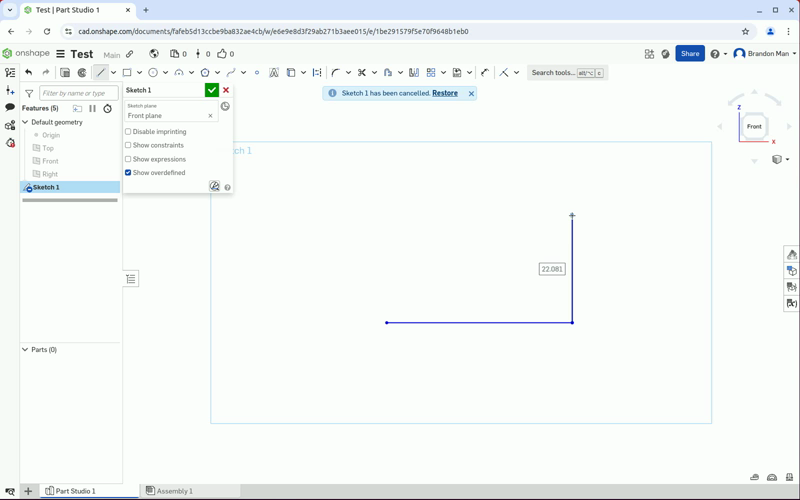
mouse_move(386, 215)
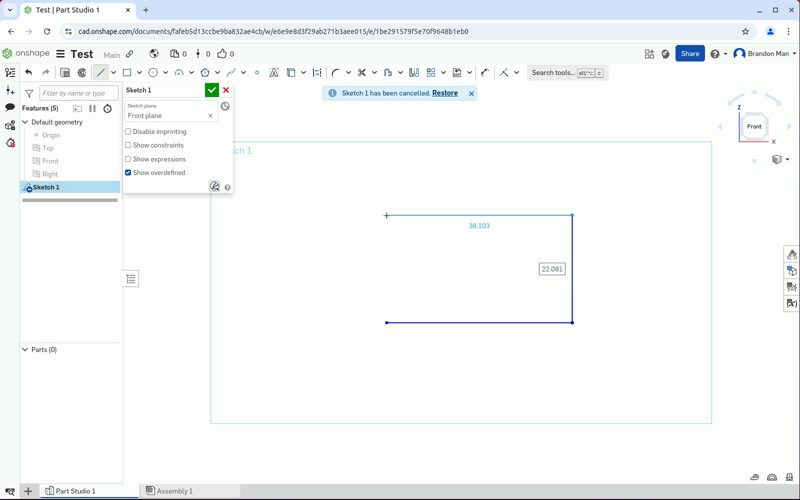
click(386, 215)
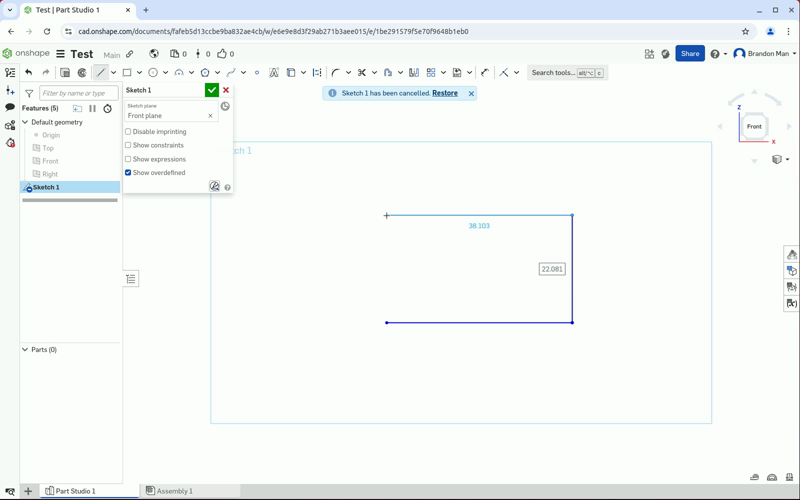
key_up(shift)
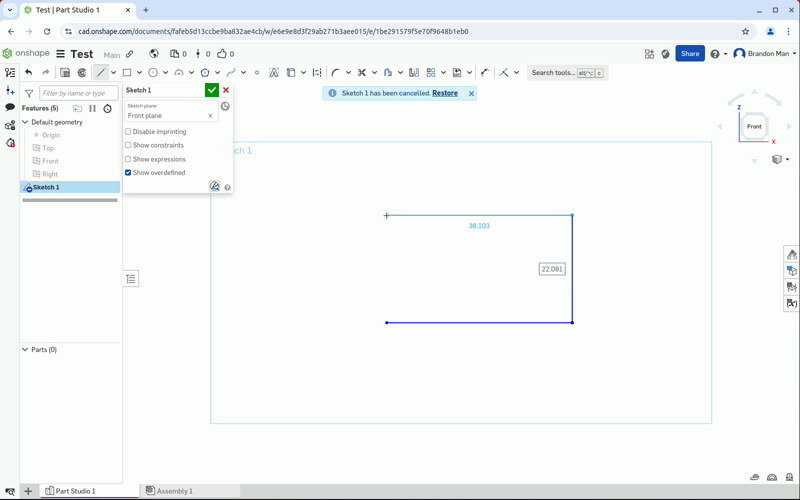
key_down(shift)
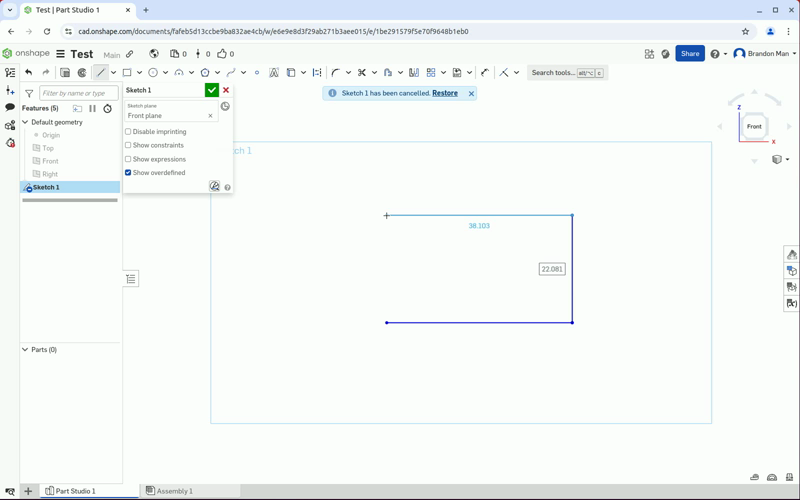
mouse_move(386, 322)
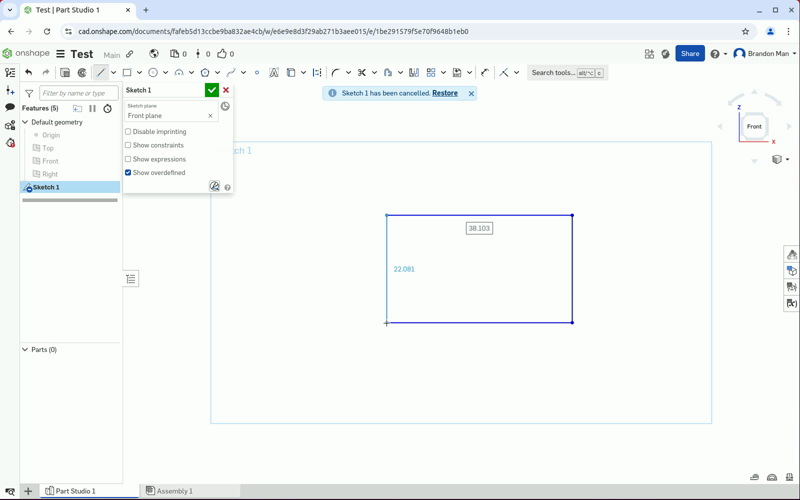
key_up(shift)
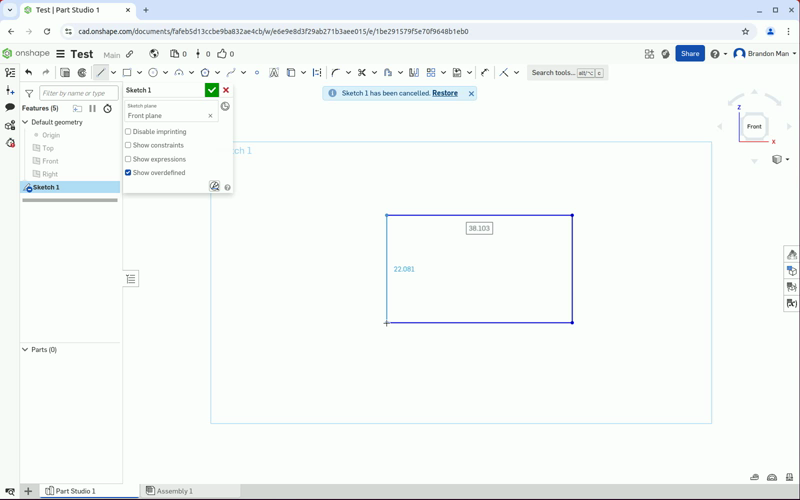
click(386, 322)
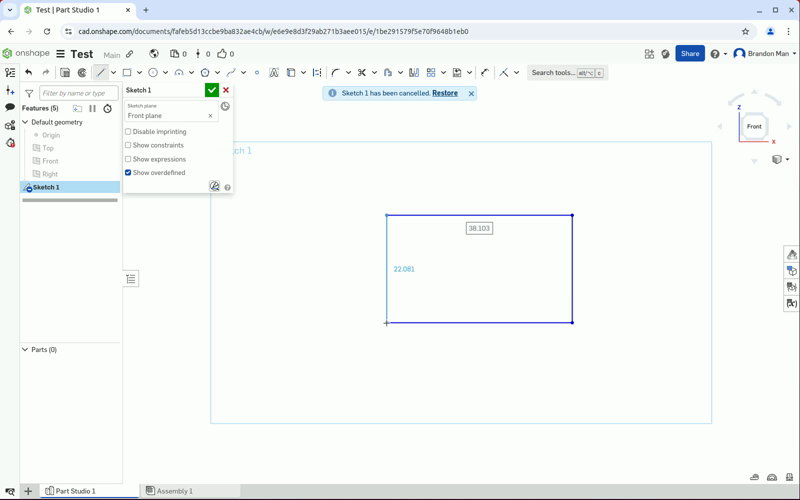
key(esc)
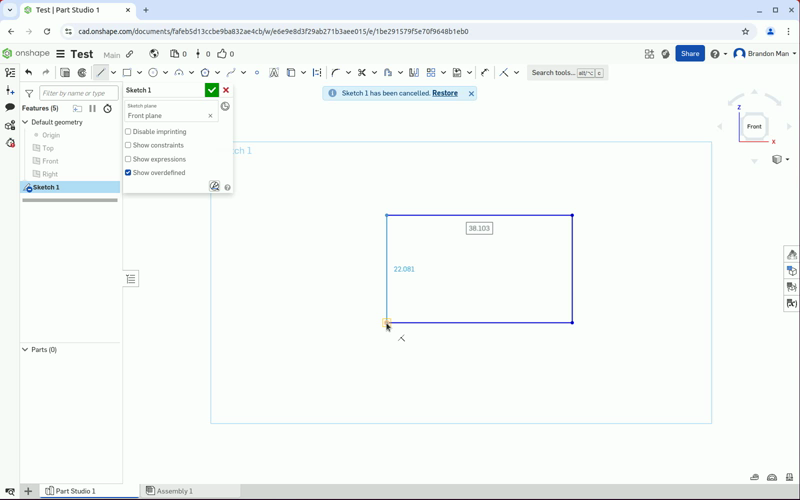
key(c)
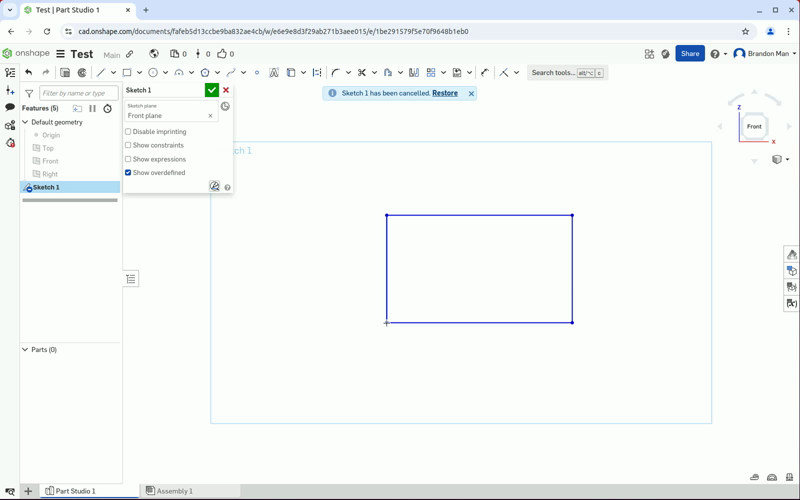
key_down(shift)
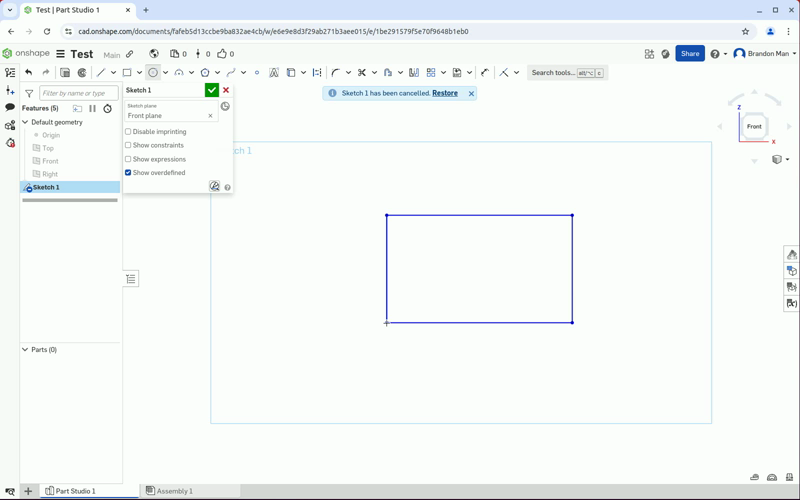
mouse_move(441, 244)
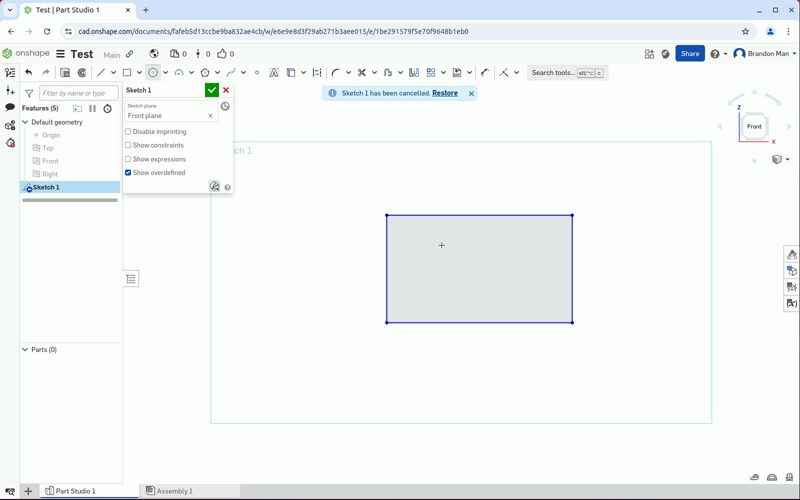
click(441, 244)
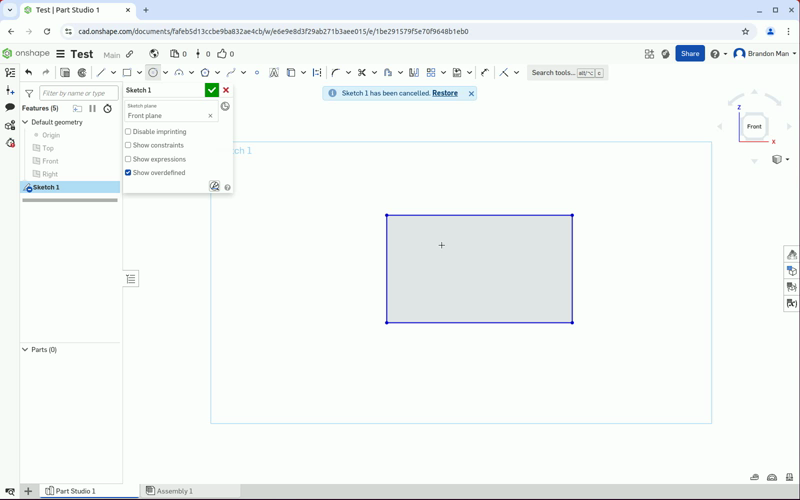
key_up(shift)
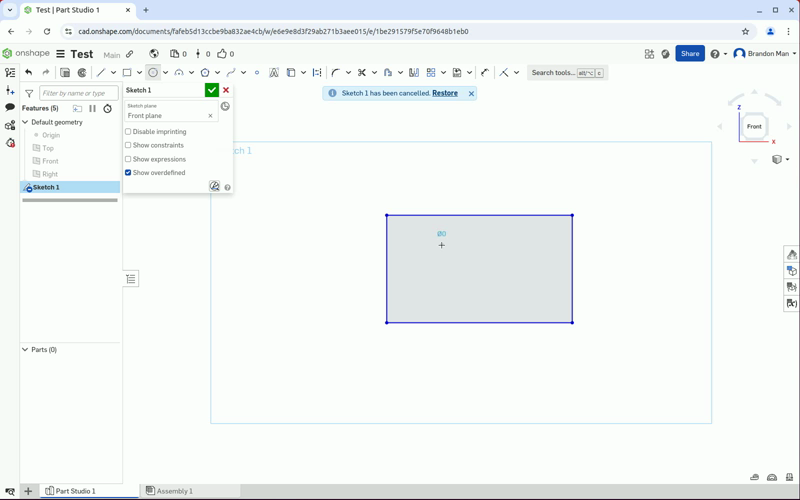
mouse_move(445, 244)
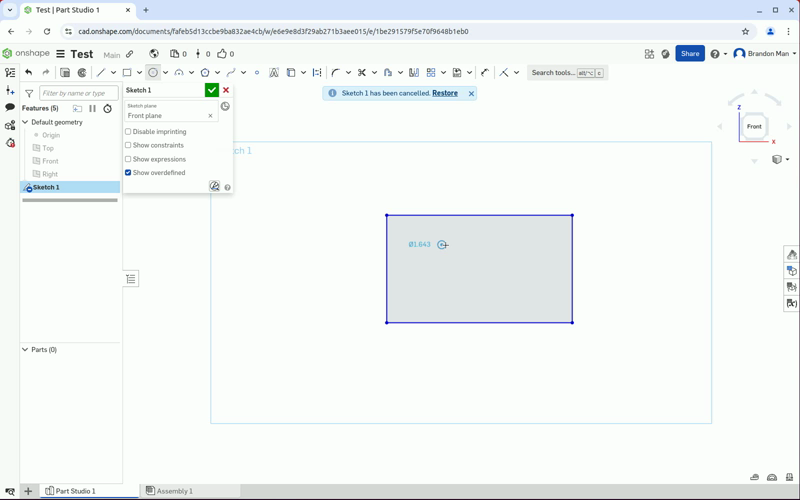
click(445, 244)
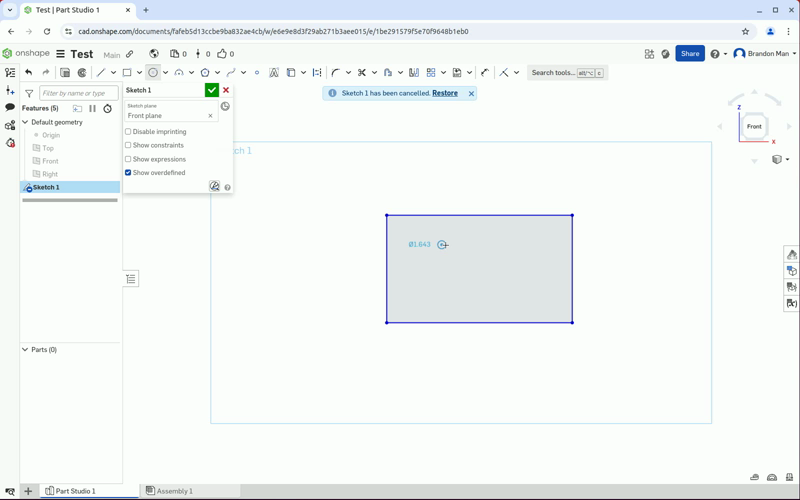
key(esc)
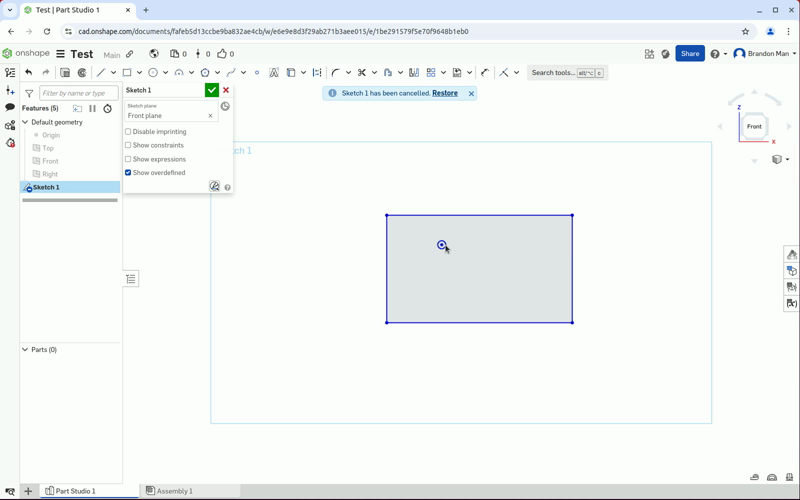
key(c)
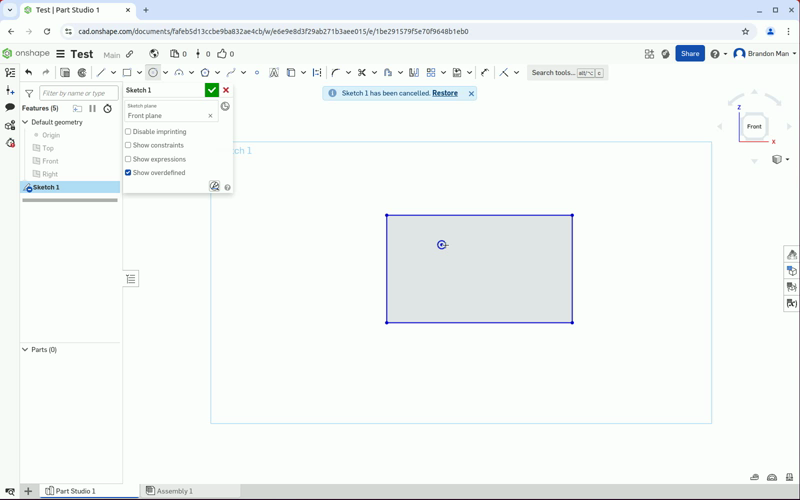
key_down(shift)
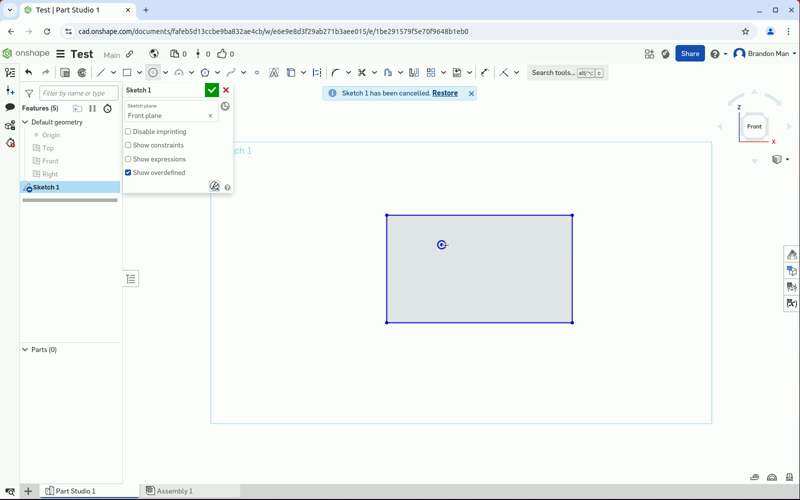
mouse_move(533, 244)
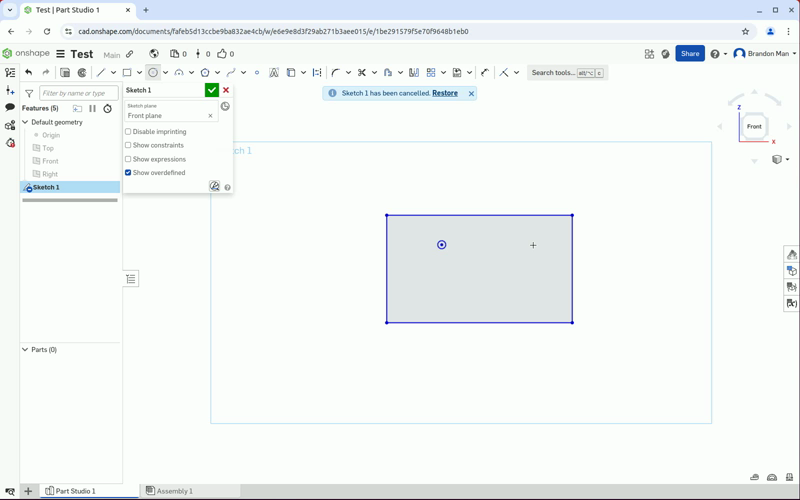
click(533, 244)
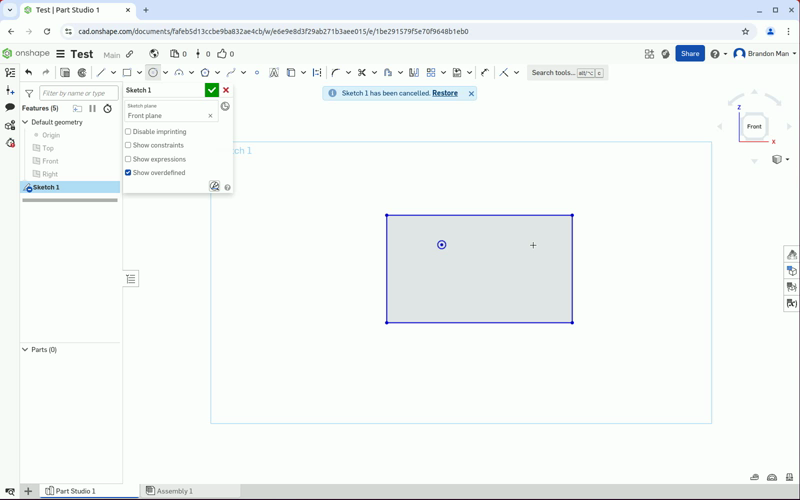
key_up(shift)
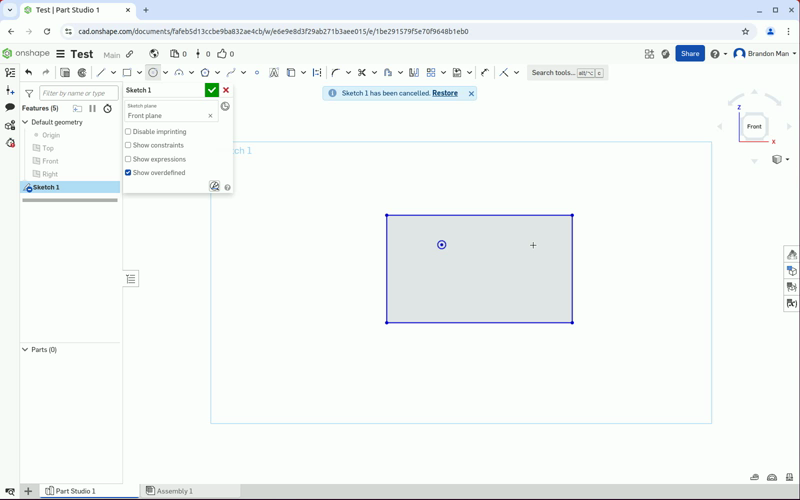
mouse_move(537, 244)
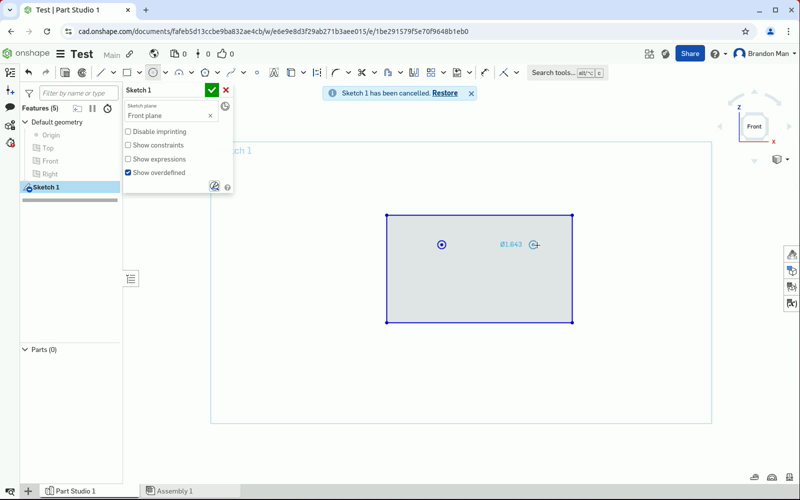
click(537, 244)
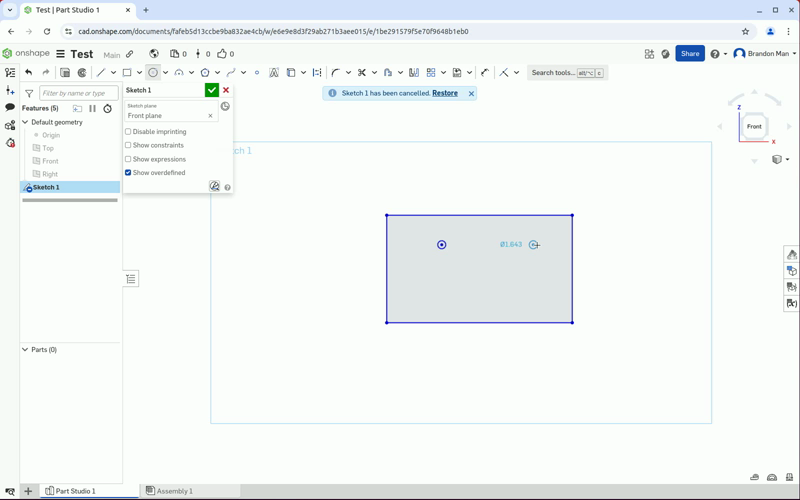
key(esc)
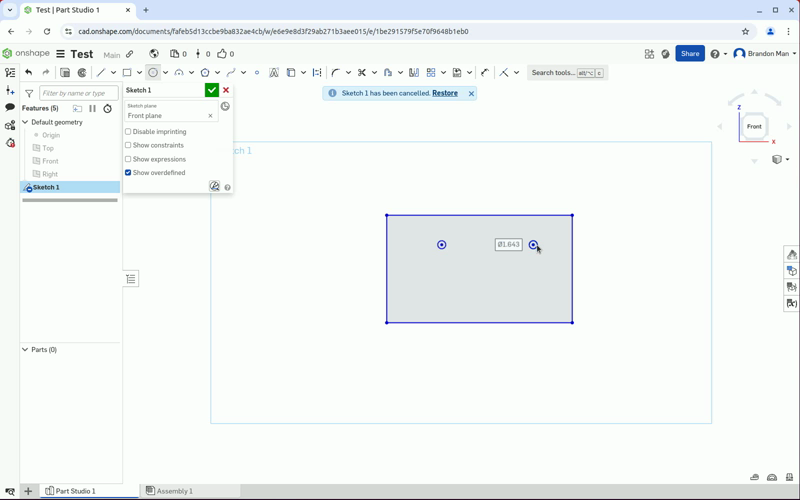
mouse_move(476, 294)
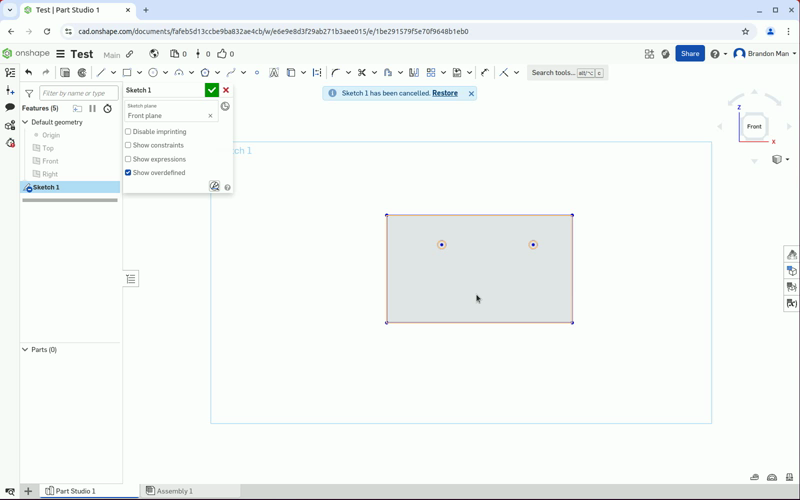
click(476, 294)
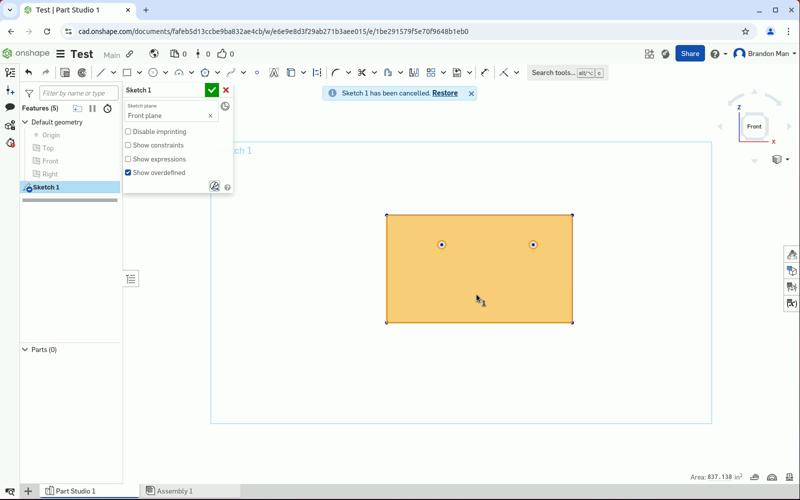
mouse_move(73, 352)
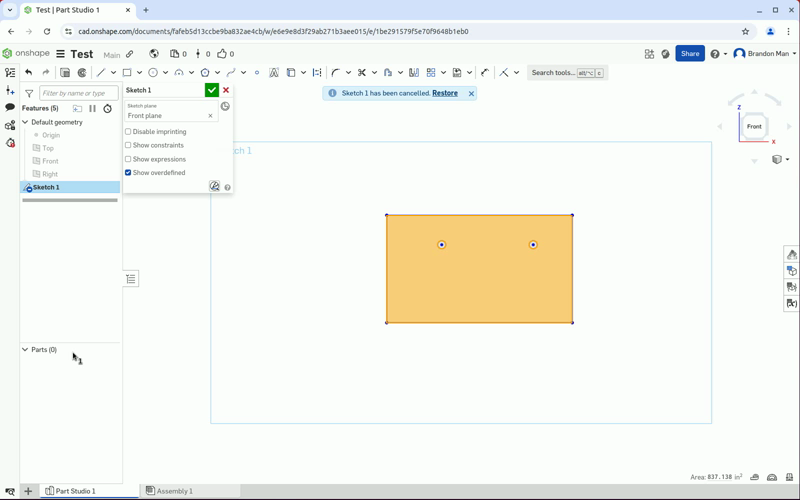
key(shift+y)
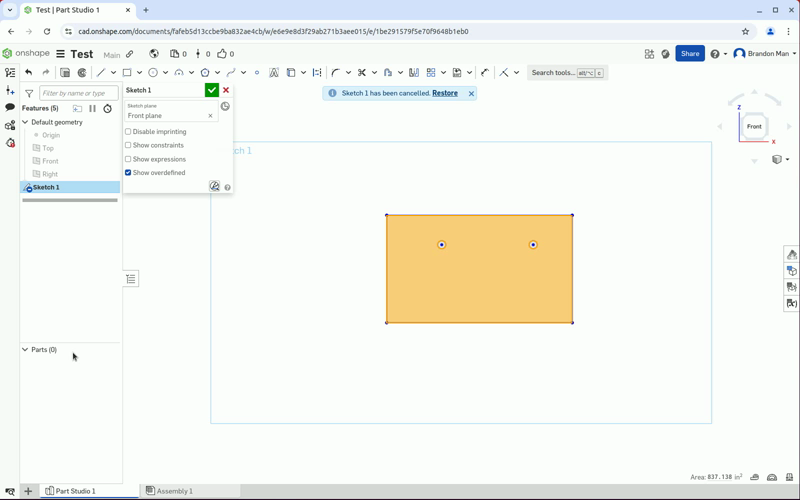
key(shift+e)
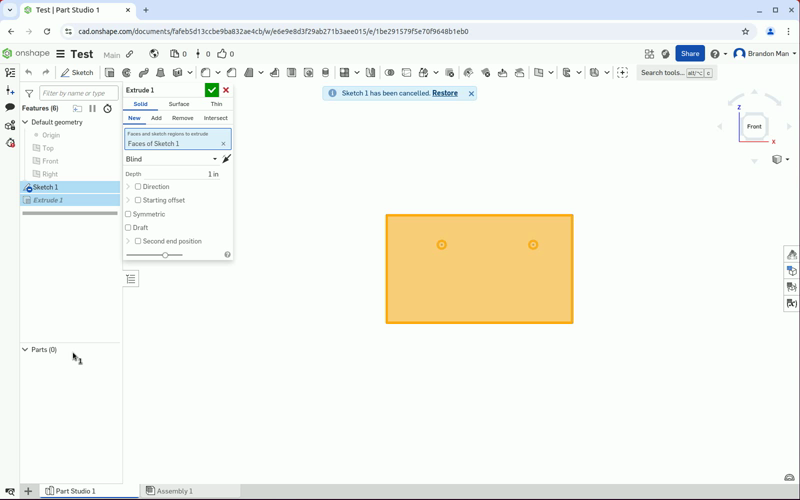
mouse_move(143, 106)
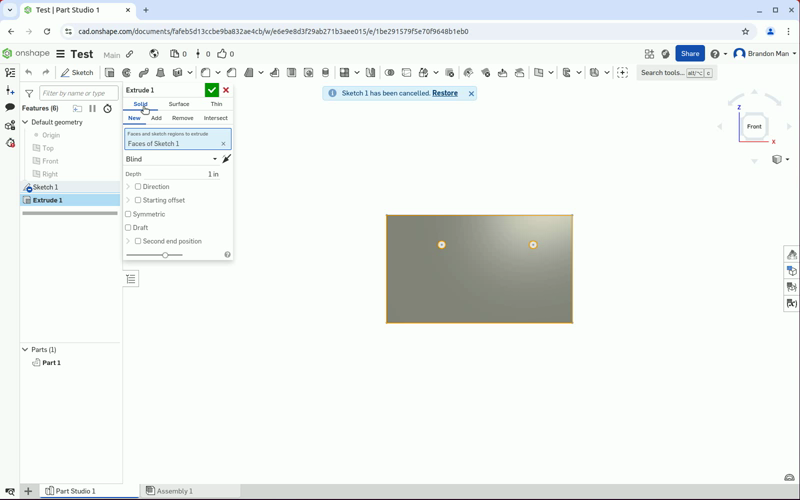
click(143, 106)
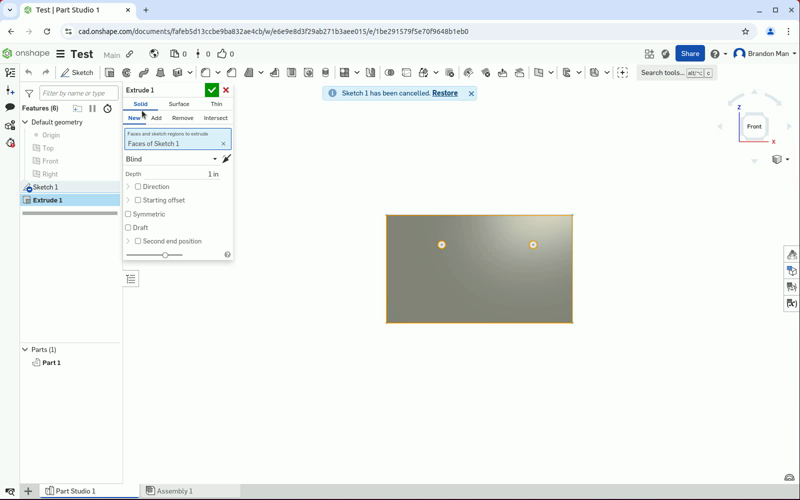
mouse_move(137, 120)
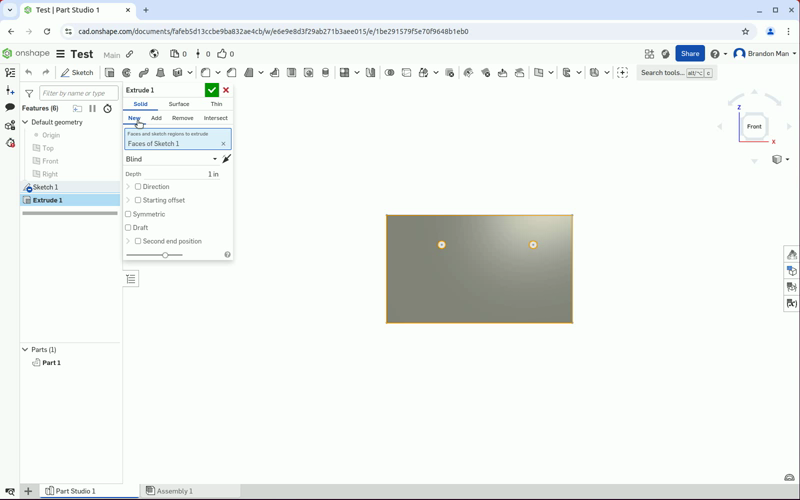
click(137, 120)
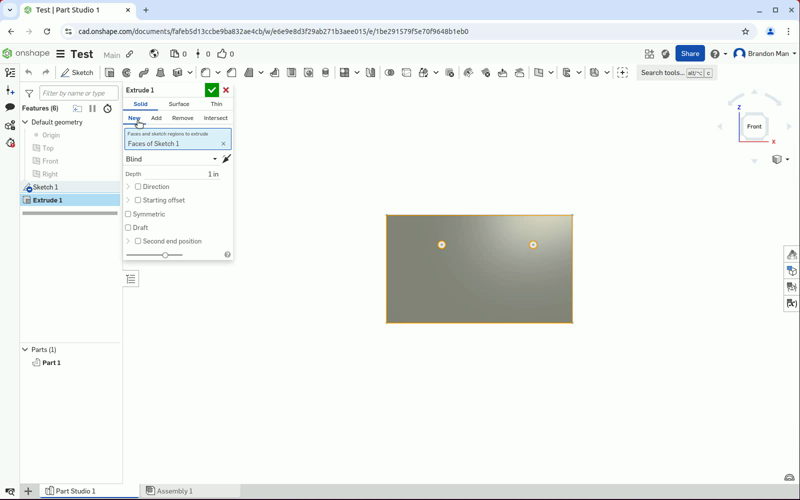
key(tab, 4)
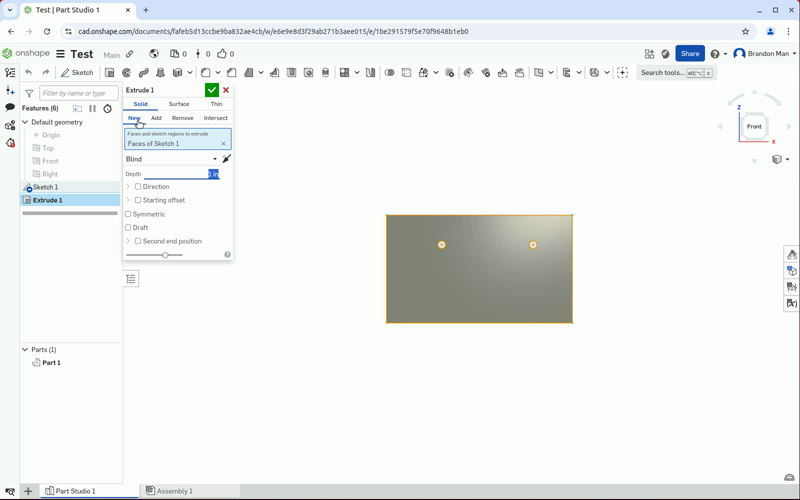
text(3.851)
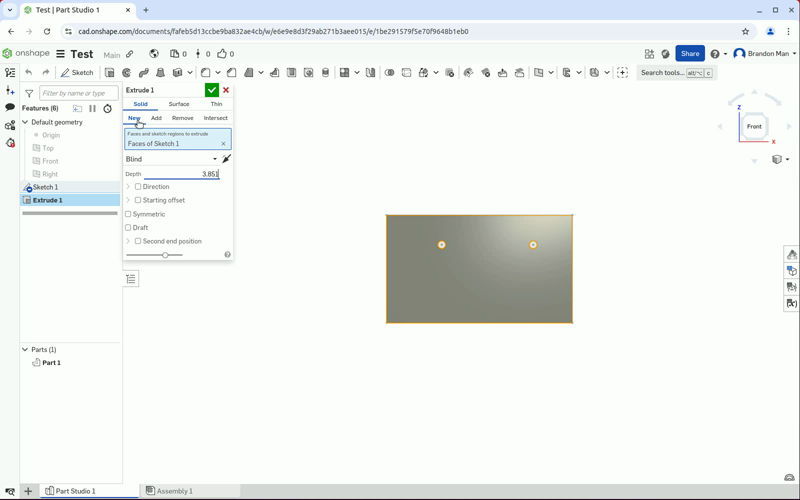
key(enter)
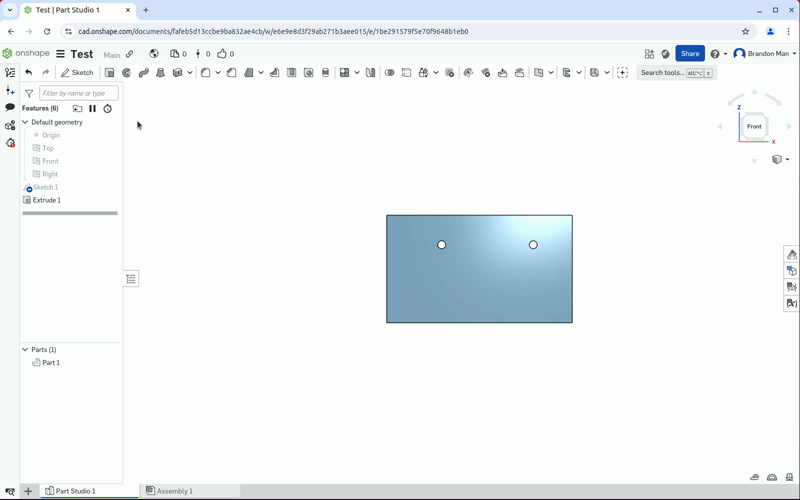
key(shift+h)
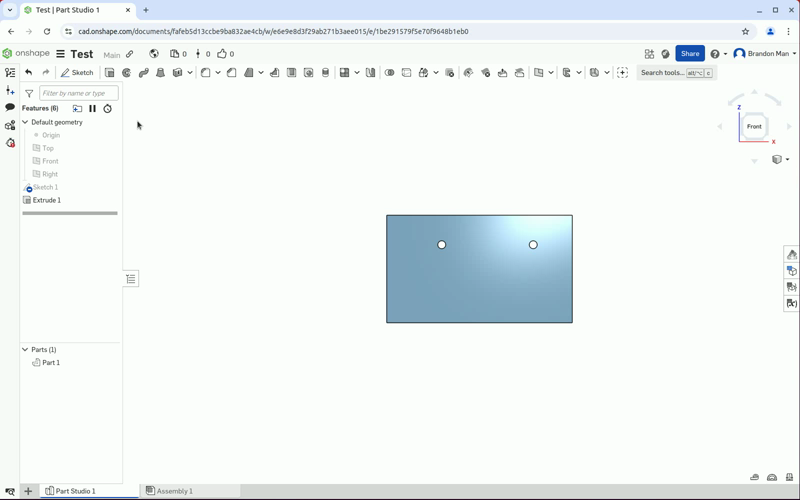
key(shift+h)
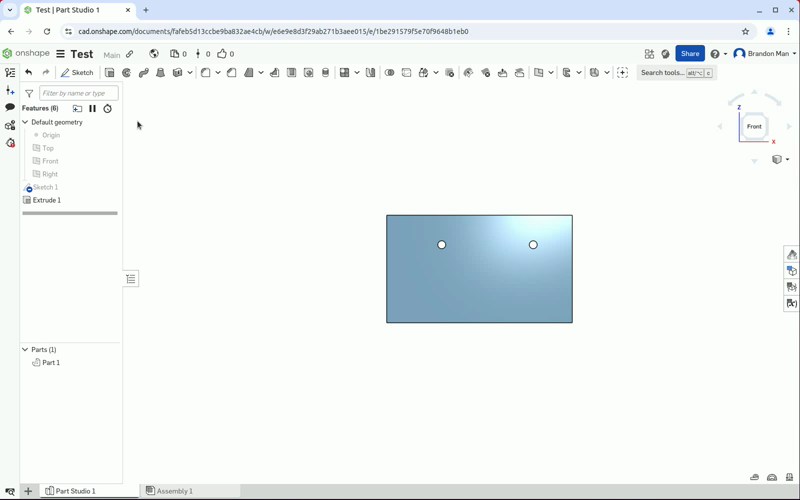
mouse_move(73, 189)
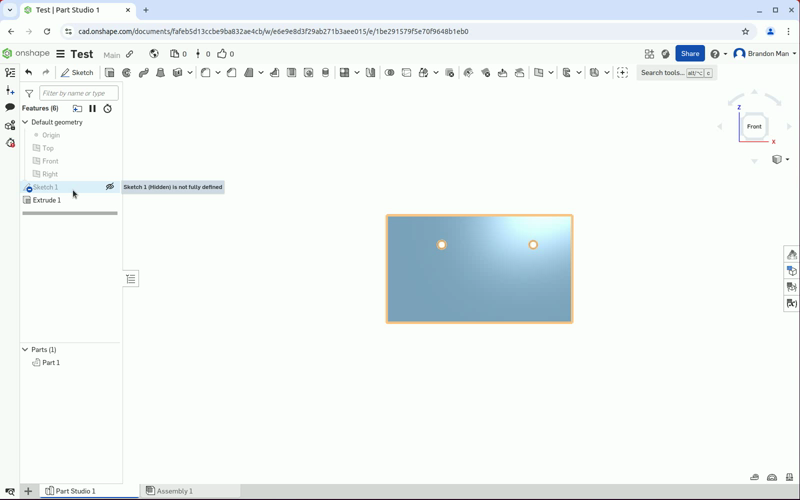
click(73, 189)
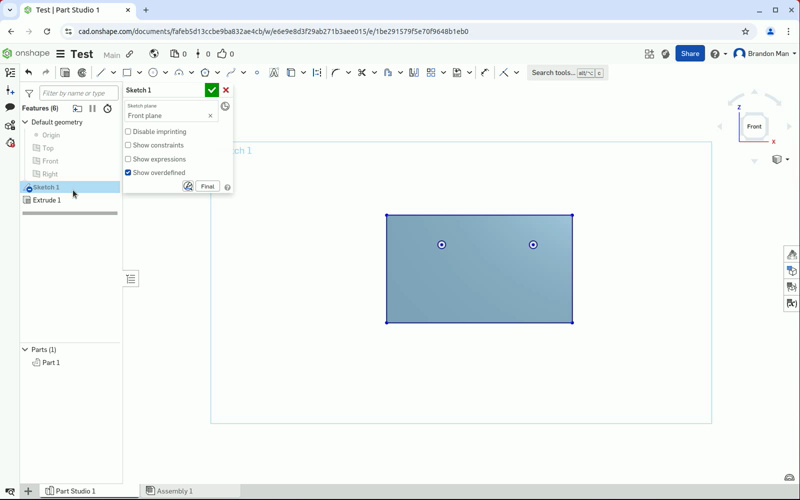
mouse_move(229, 92)
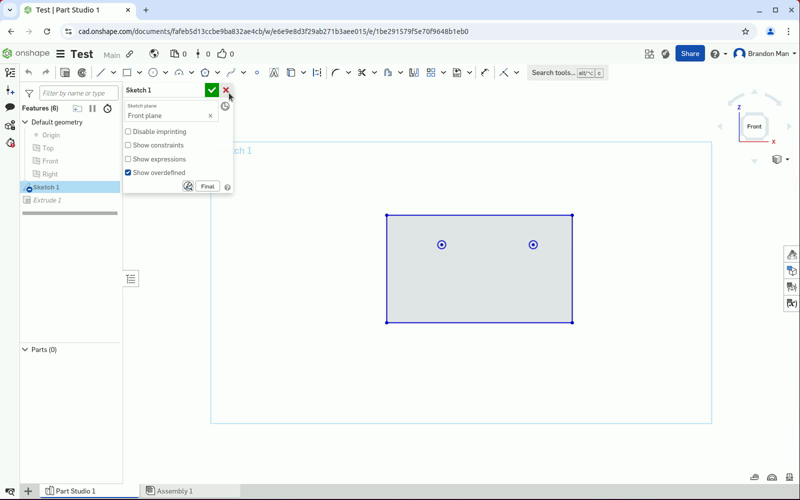
click(229, 92)
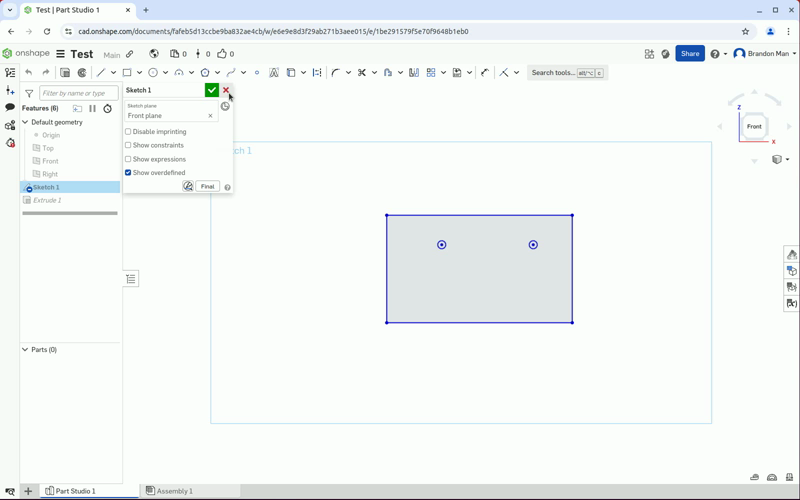
key(shift+s)
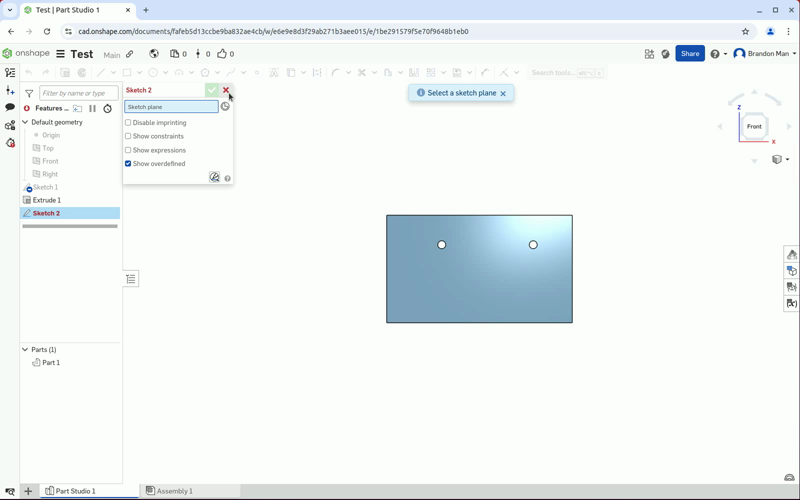
mouse_move(73, 163)
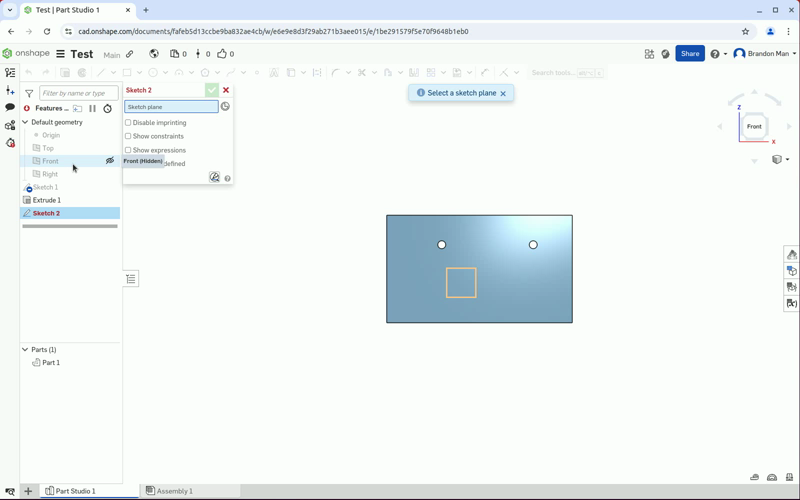
click(73, 163)
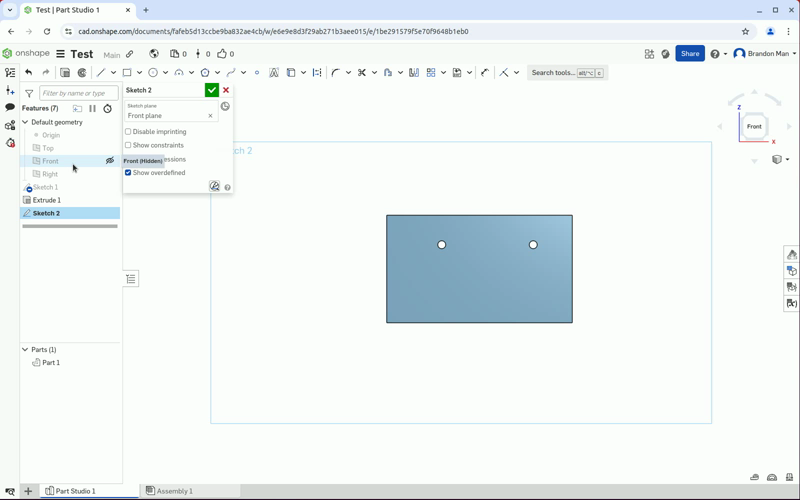
mouse_move(73, 352)
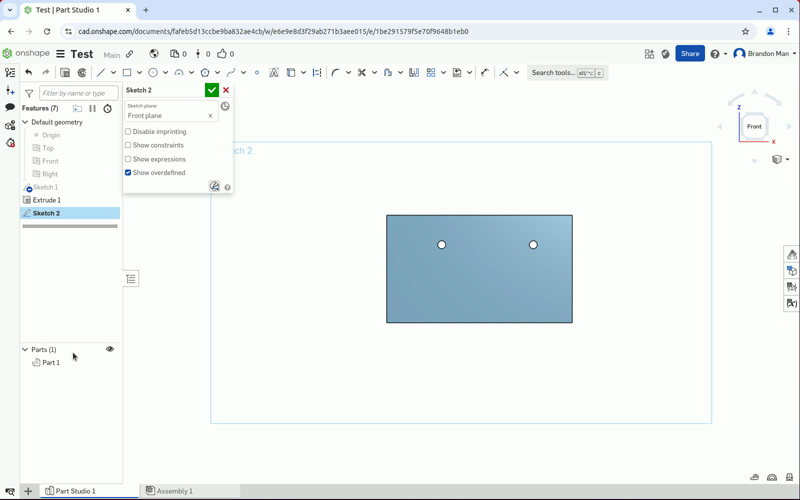
key(y)
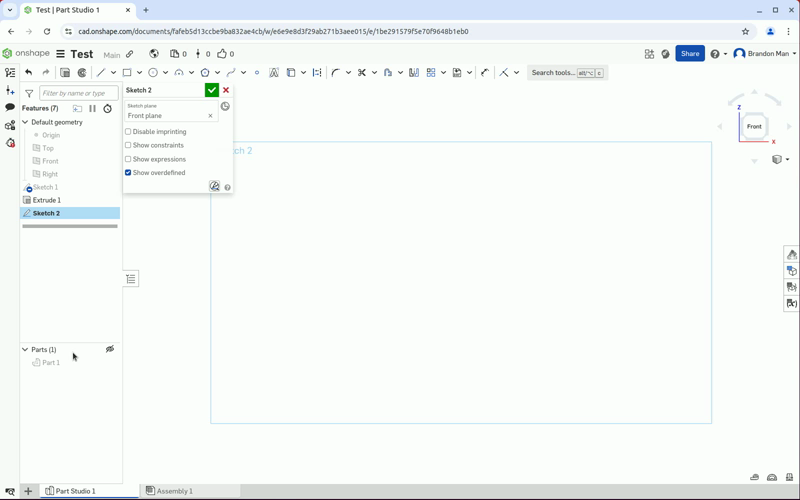
key(l)
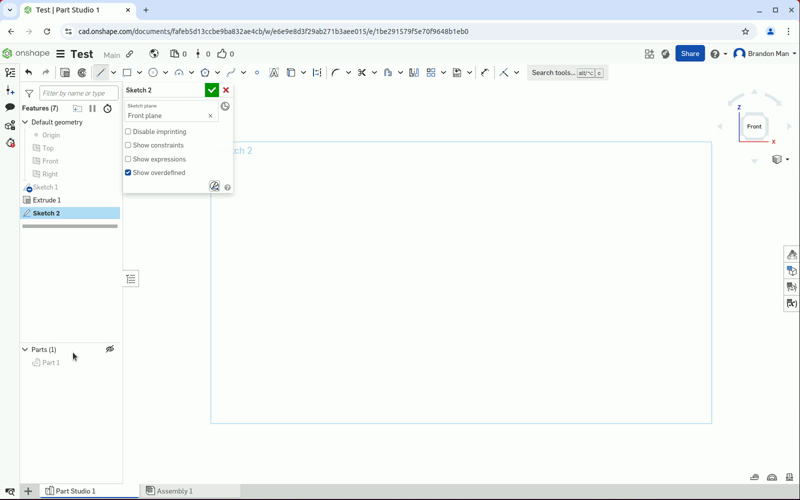
key_down(shift)
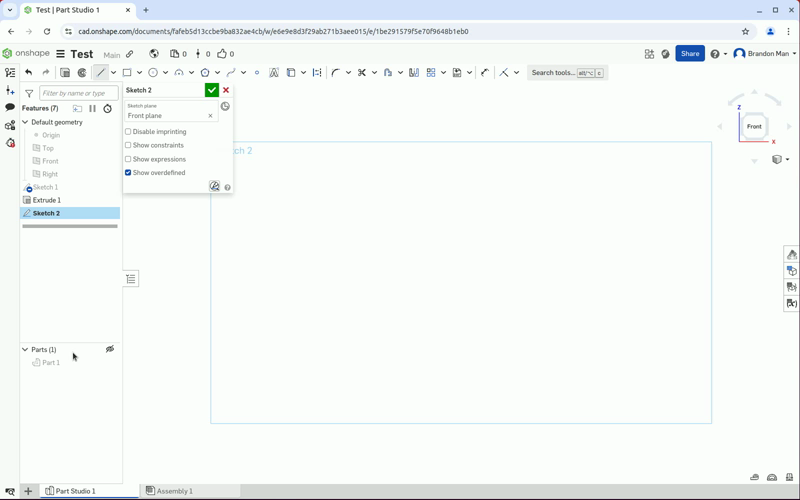
mouse_move(386, 354)
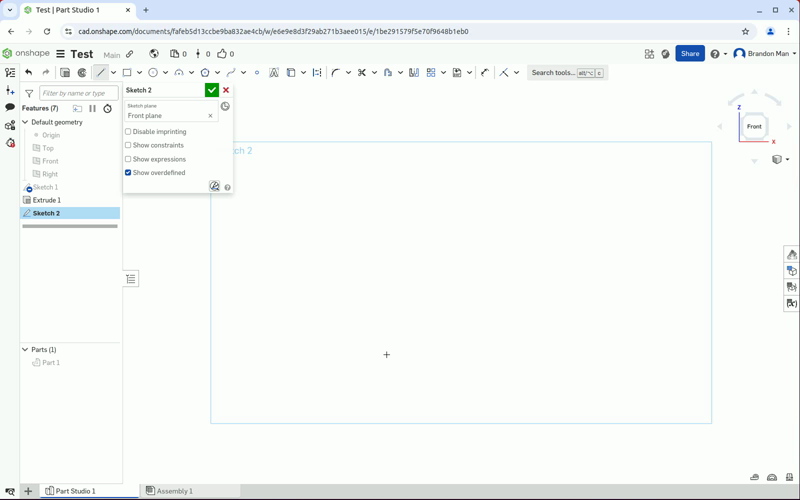
click(386, 354)
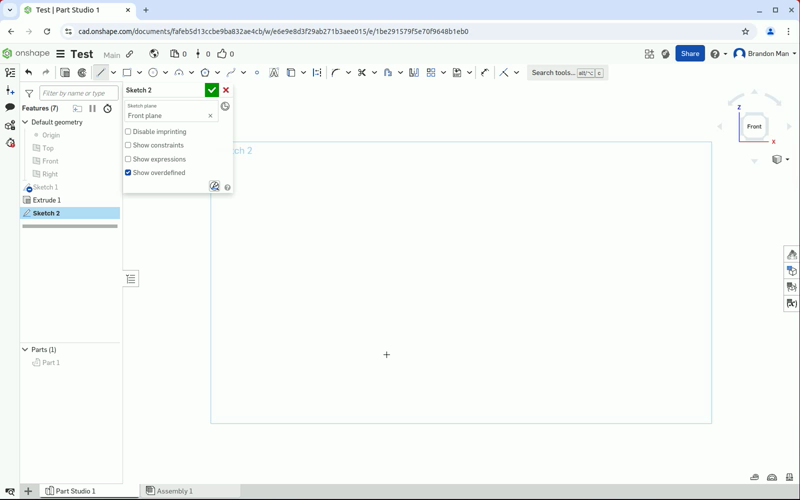
key_up(shift)
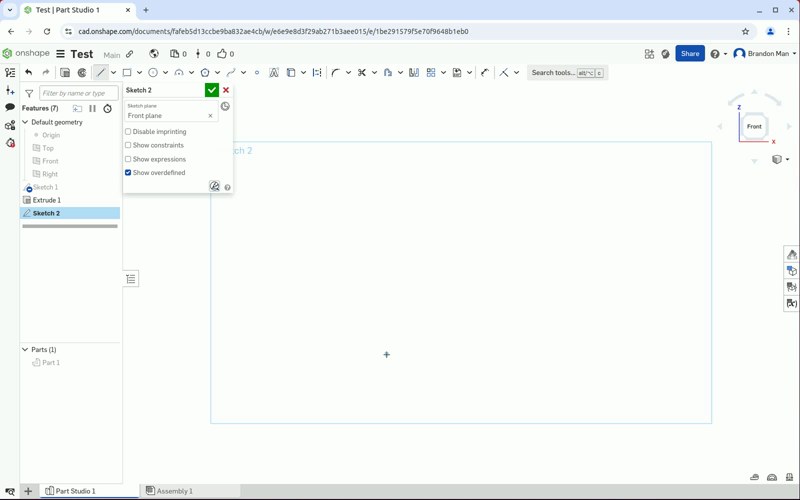
key_down(shift)
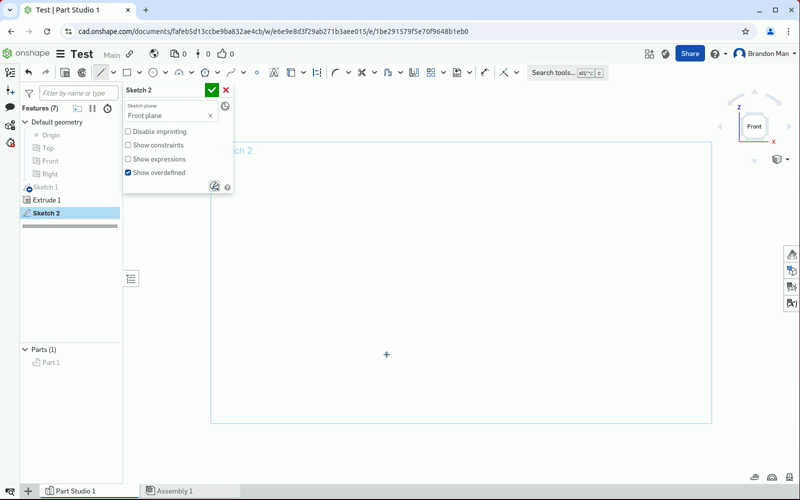
mouse_move(572, 354)
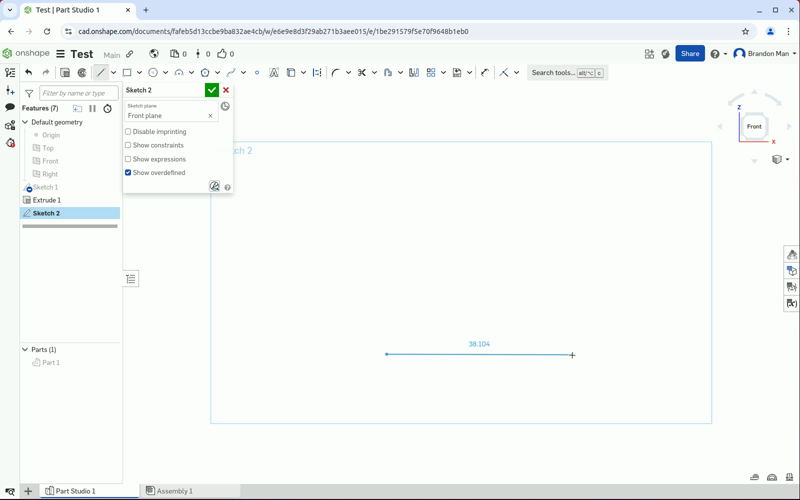
click(572, 354)
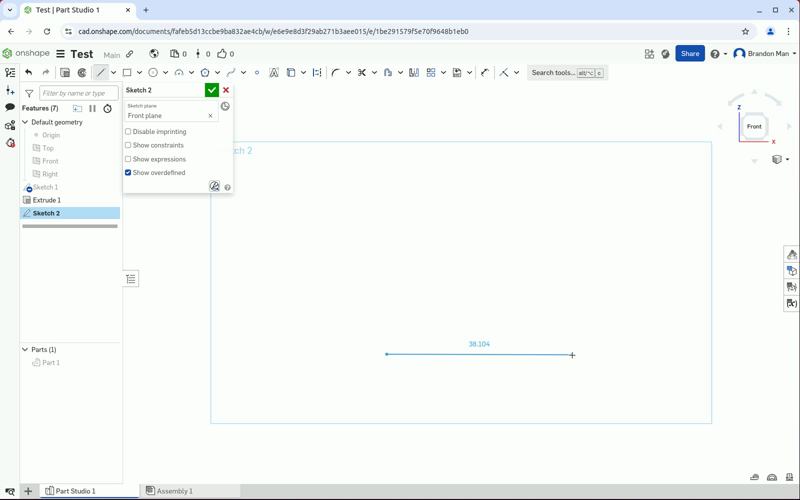
key_up(shift)
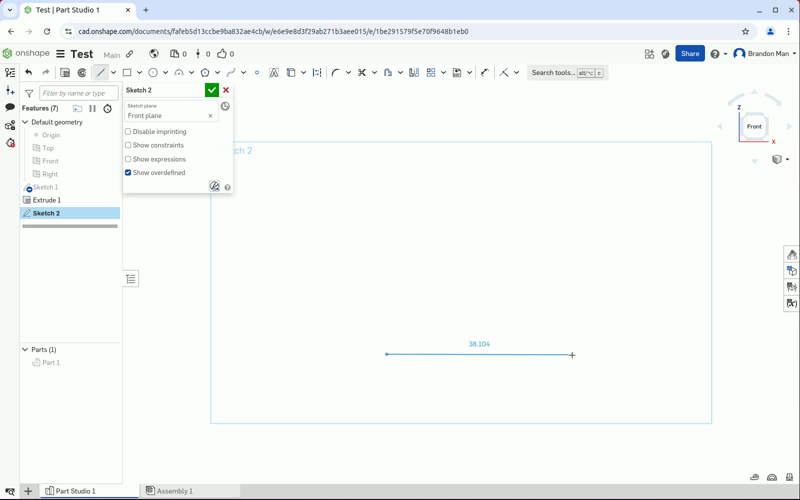
key_down(shift)
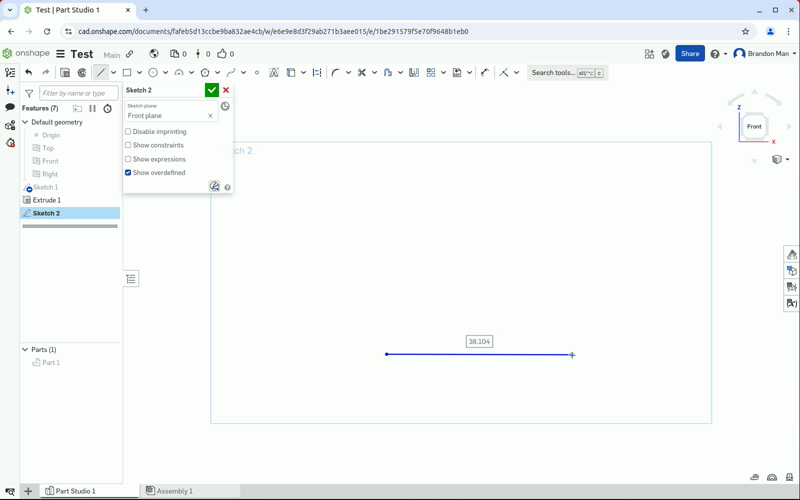
mouse_move(589, 354)
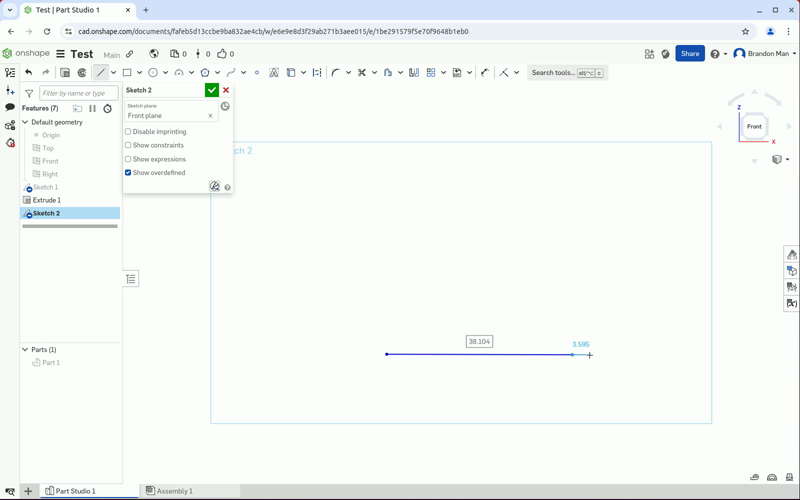
mouse_move(572, 323)
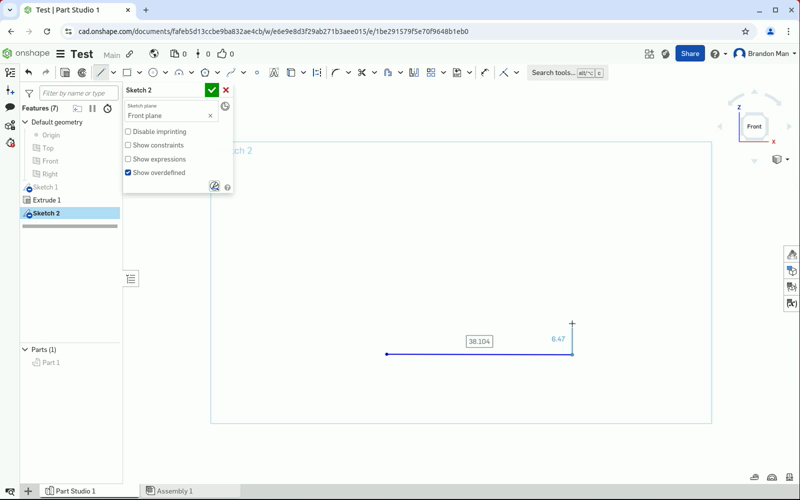
click(572, 323)
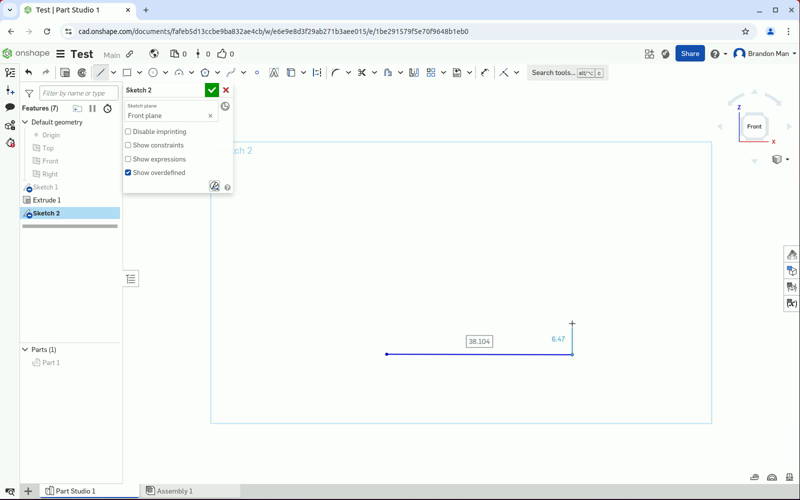
key_up(shift)
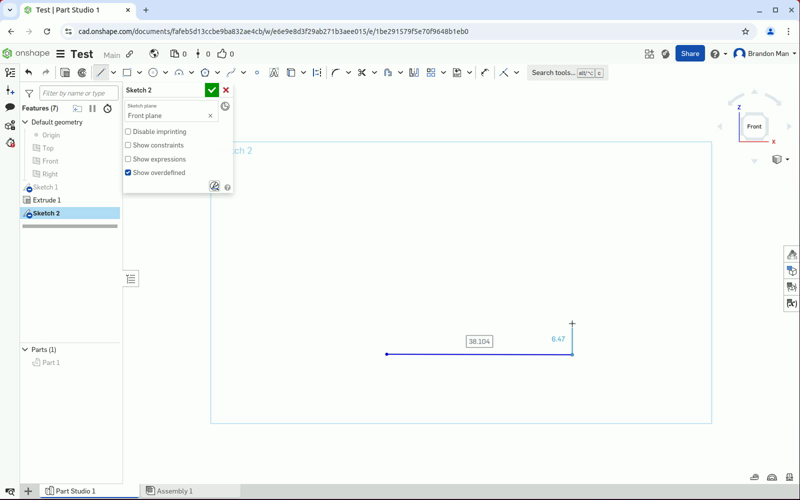
key_down(shift)
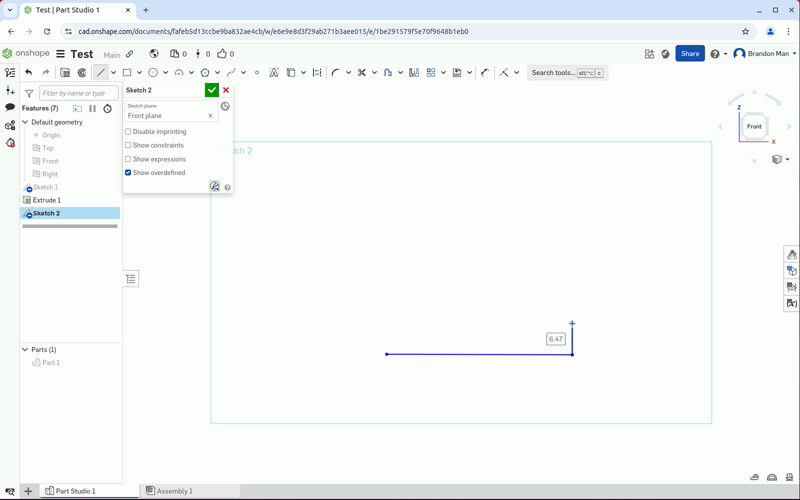
mouse_move(386, 323)
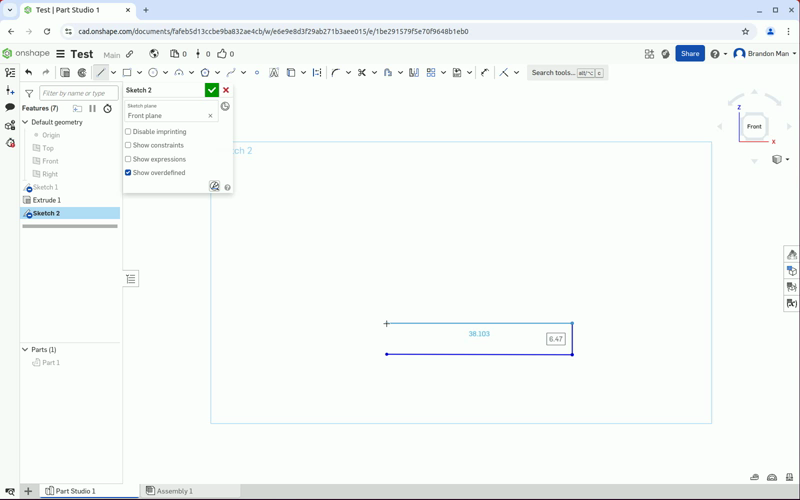
click(386, 323)
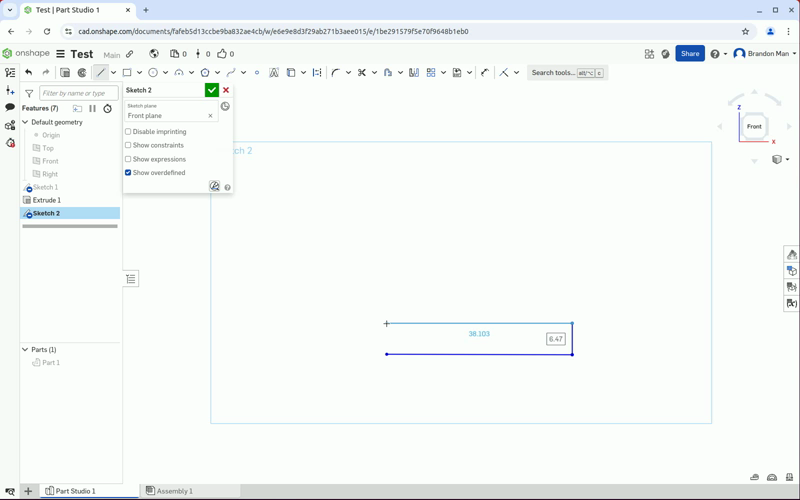
key_up(shift)
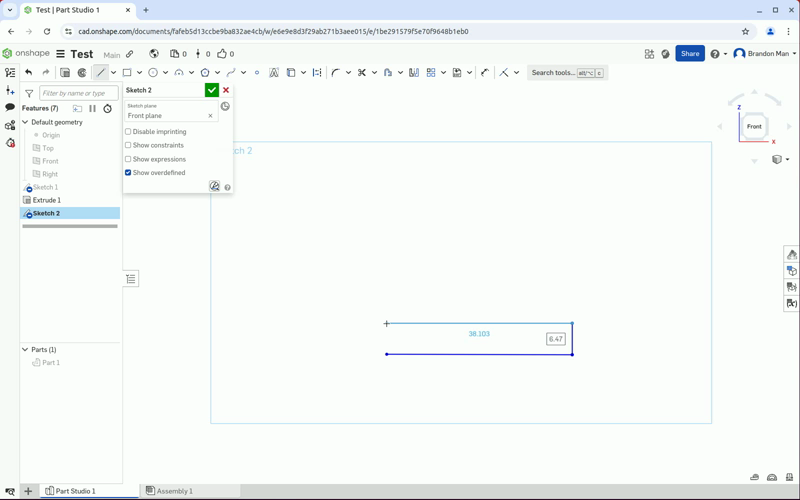
mouse_move(417, 323)
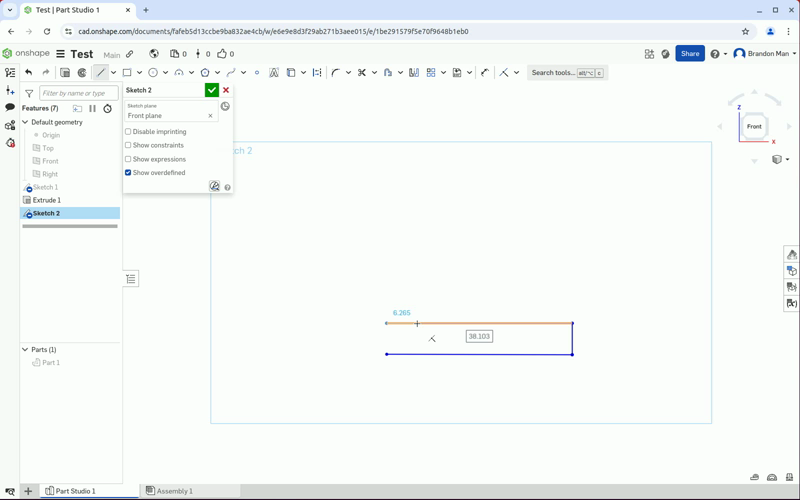
key_down(shift)
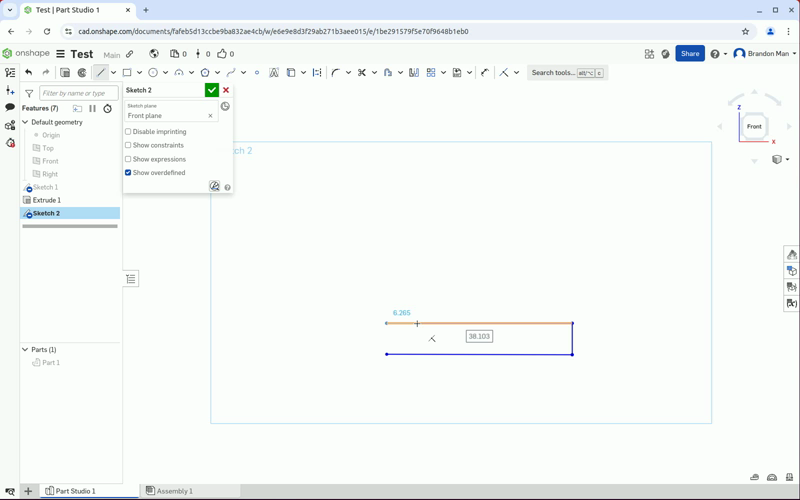
mouse_move(386, 354)
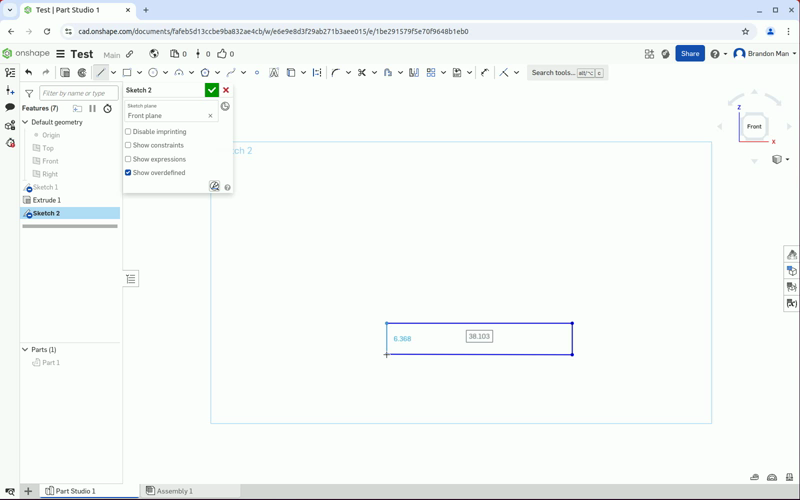
key_up(shift)
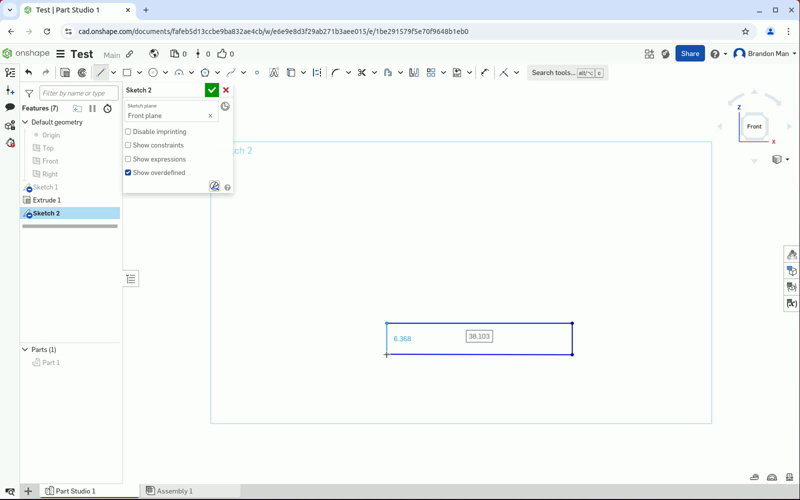
click(386, 354)
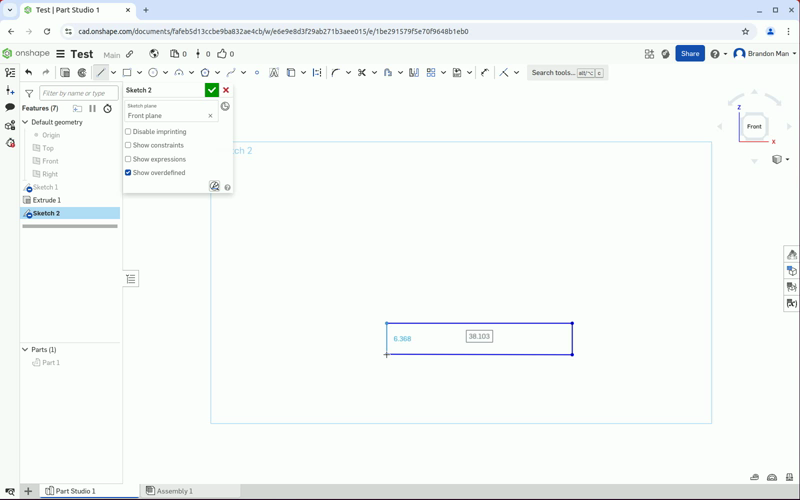
key(esc)
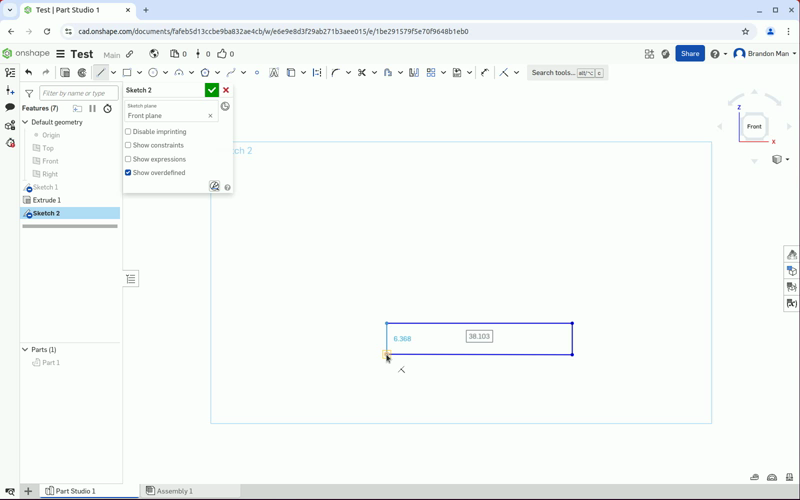
mouse_move(394, 348)
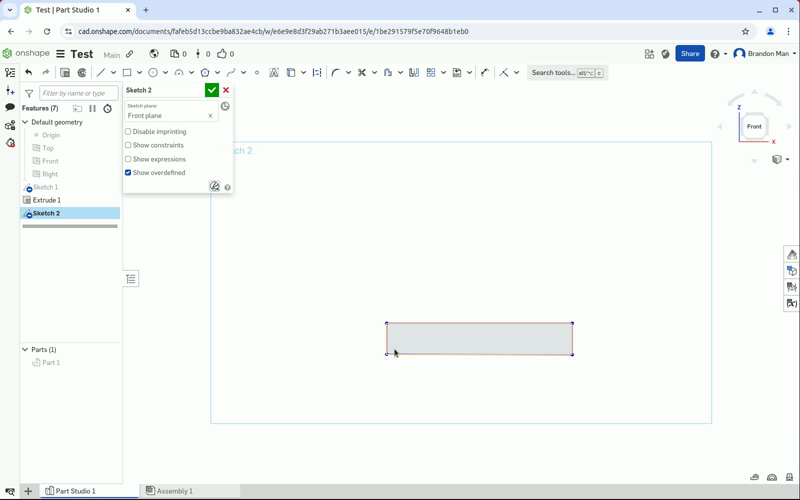
click(394, 348)
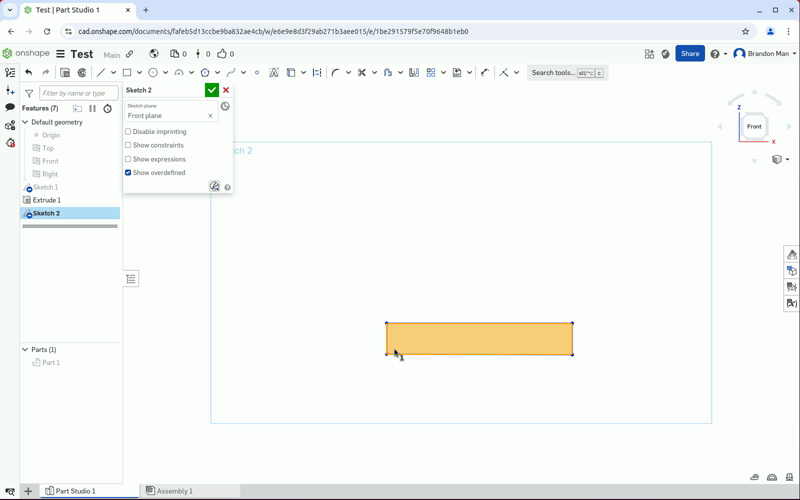
mouse_move(73, 352)
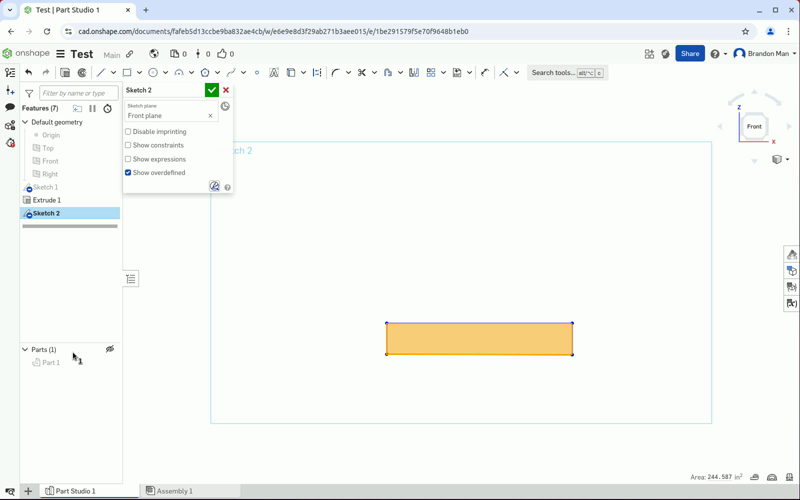
key(shift+y)
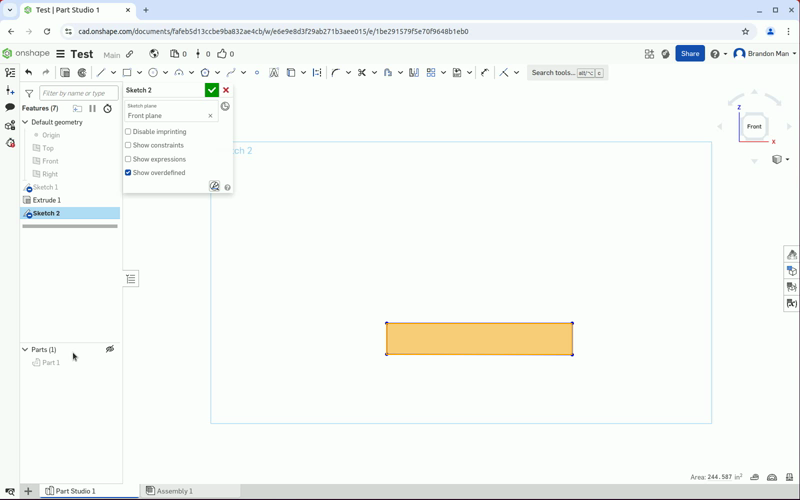
key(shift+e)
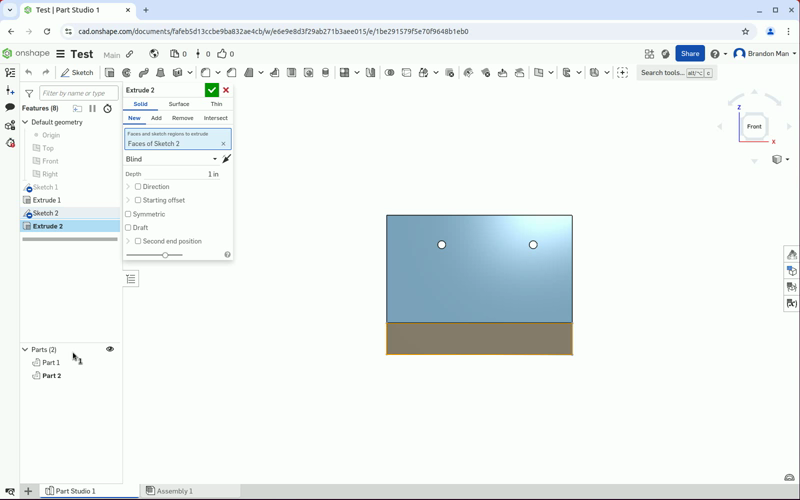
mouse_move(143, 106)
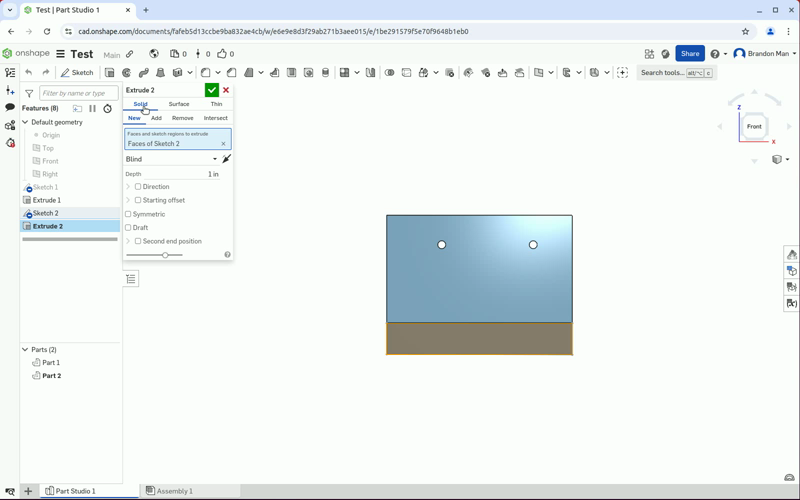
click(143, 106)
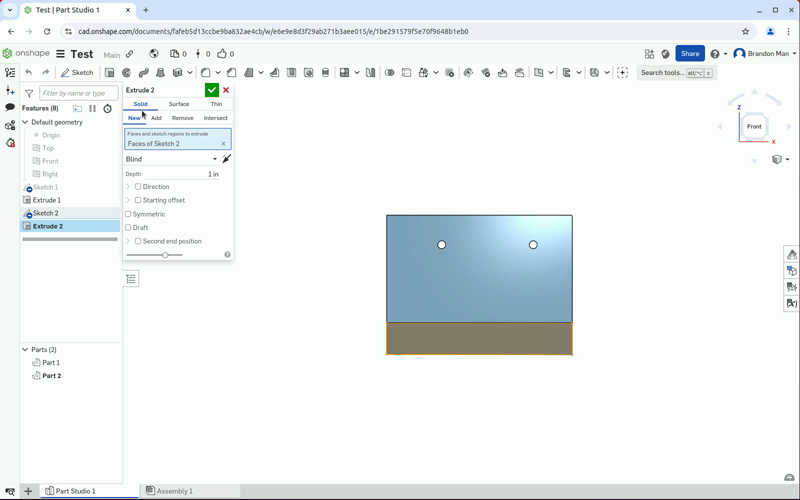
mouse_move(137, 120)
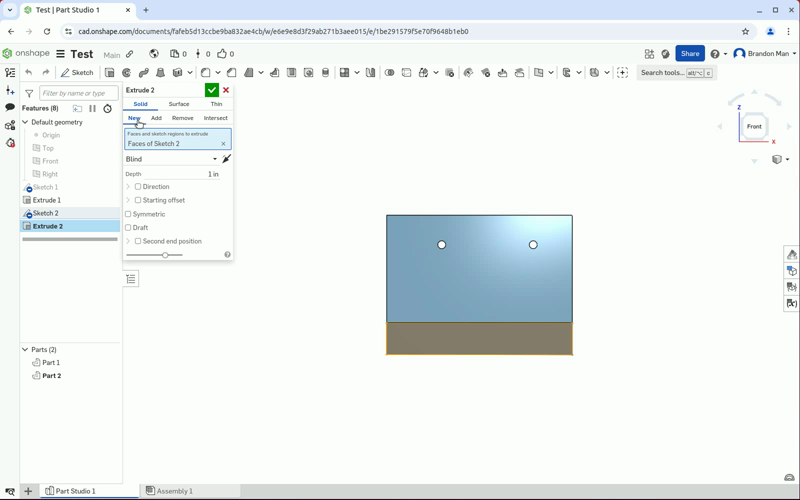
click(137, 120)
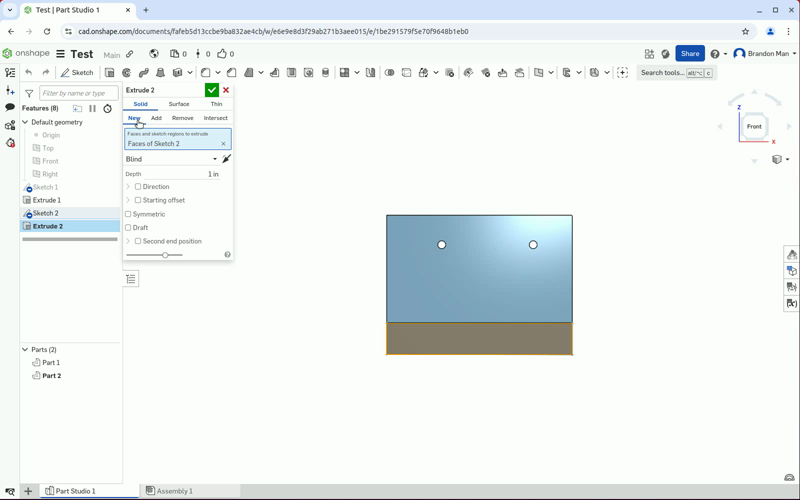
key(tab, 4)
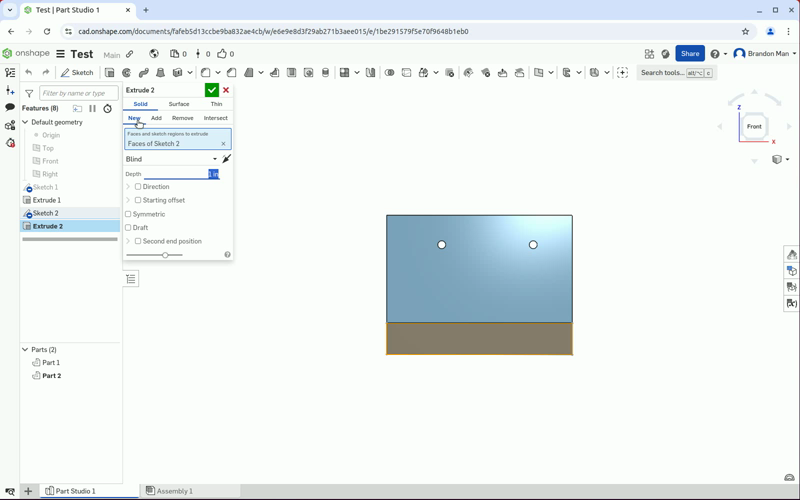
text(11.554)
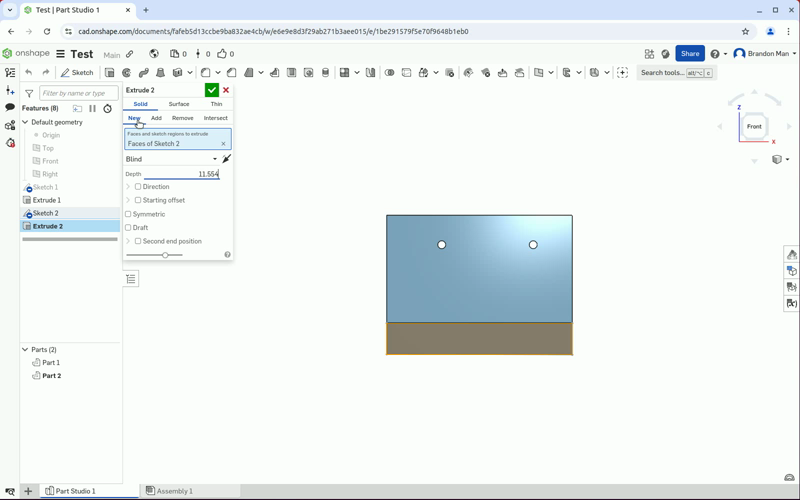
key(enter)
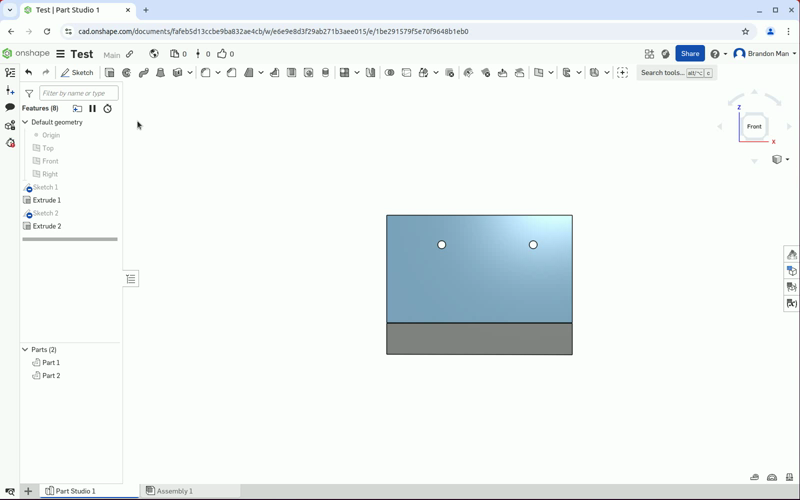
key(shift+h)
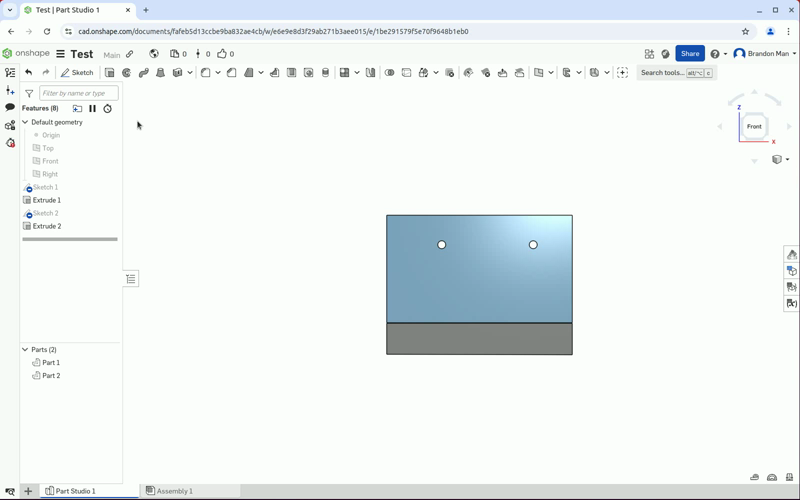
key(shift+h)
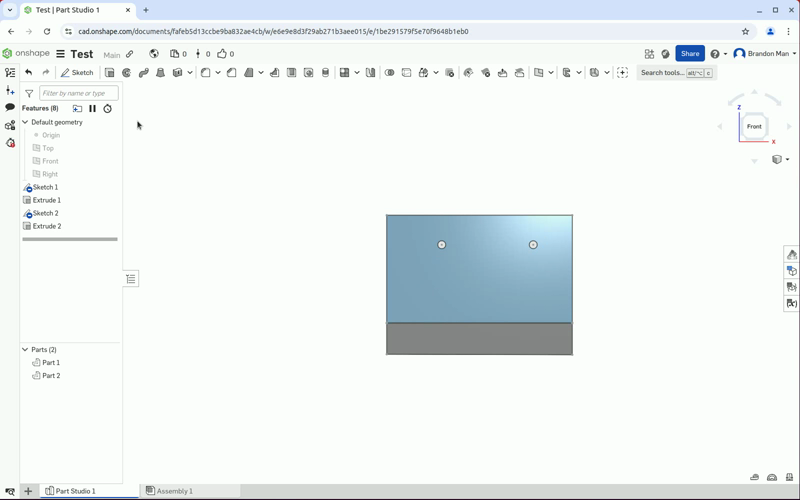
key(shift+7)
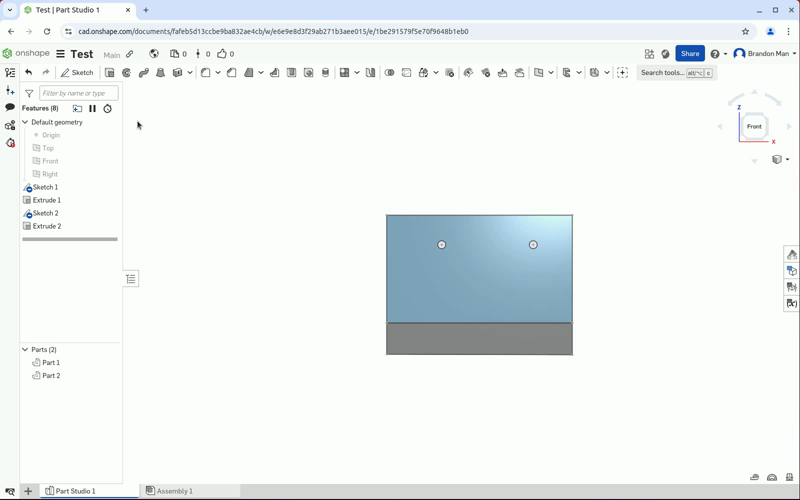
key(left, 2)
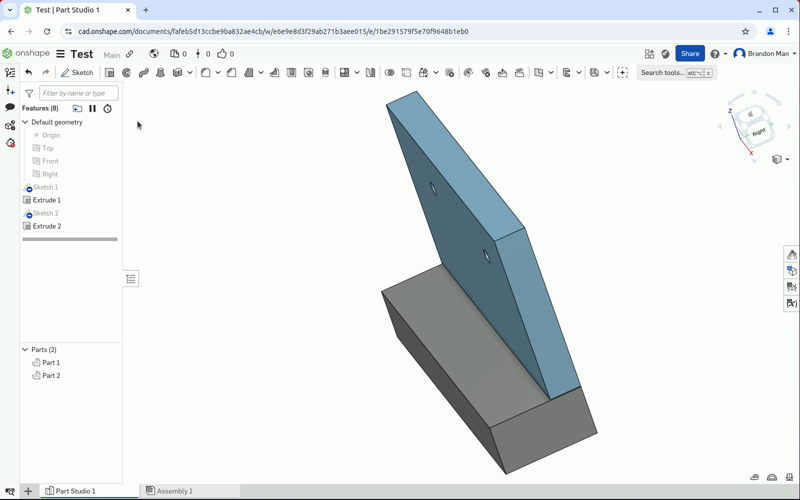
key(down, 2)
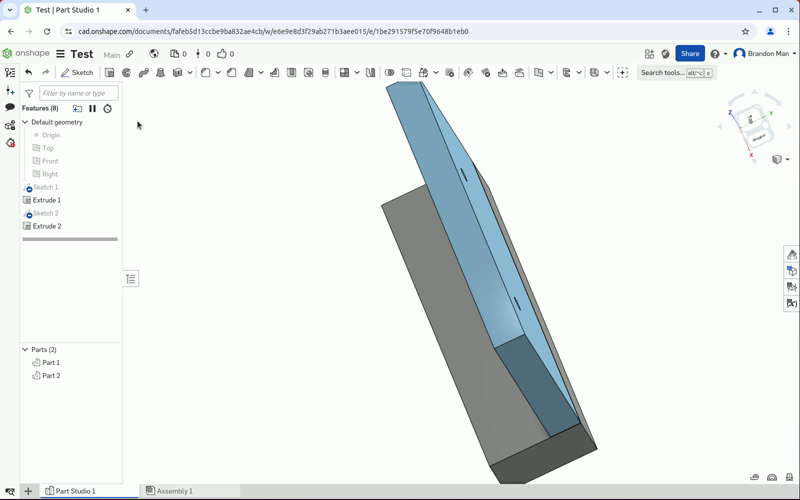
key(up, 2)
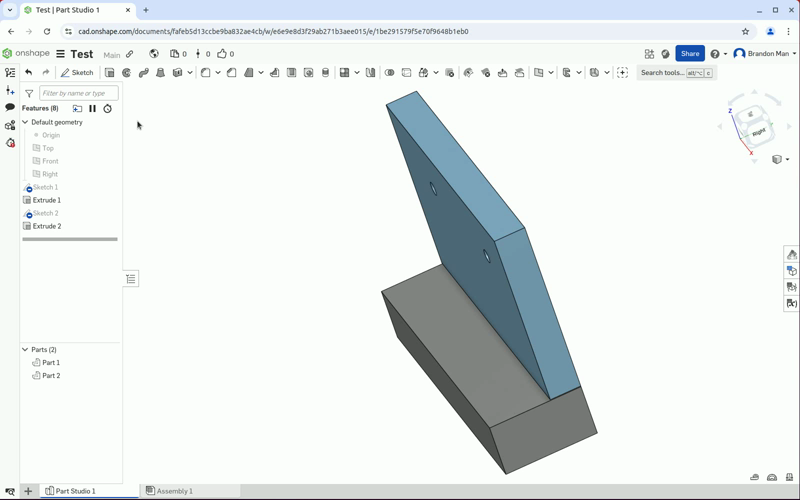
key(right, 2)
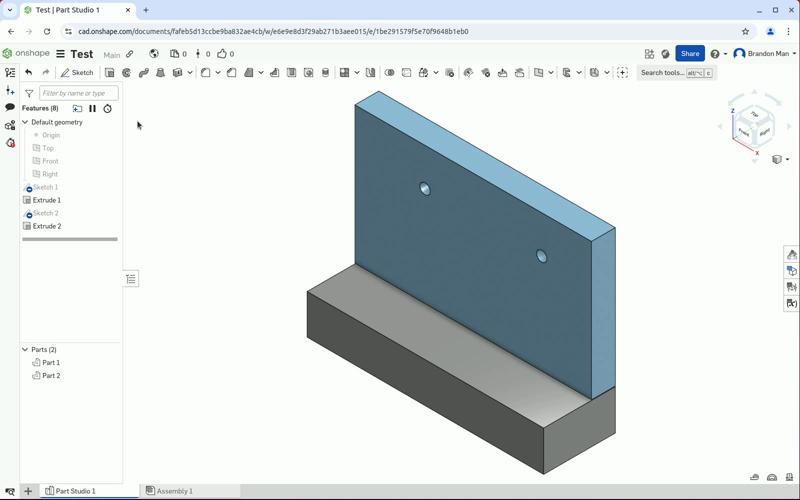
mouse_move(73, 189)
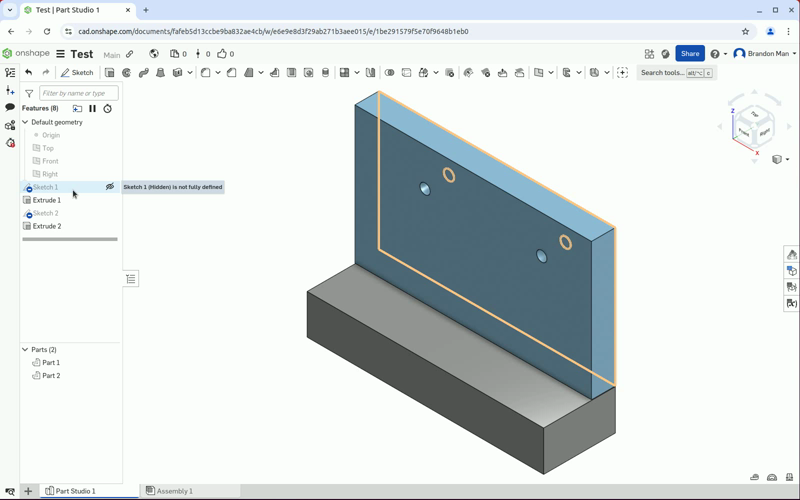
click(73, 189)